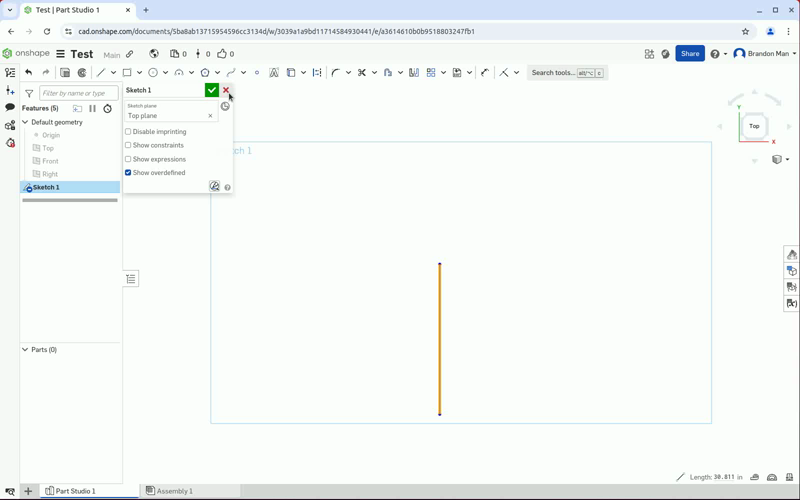
key(shift+h)
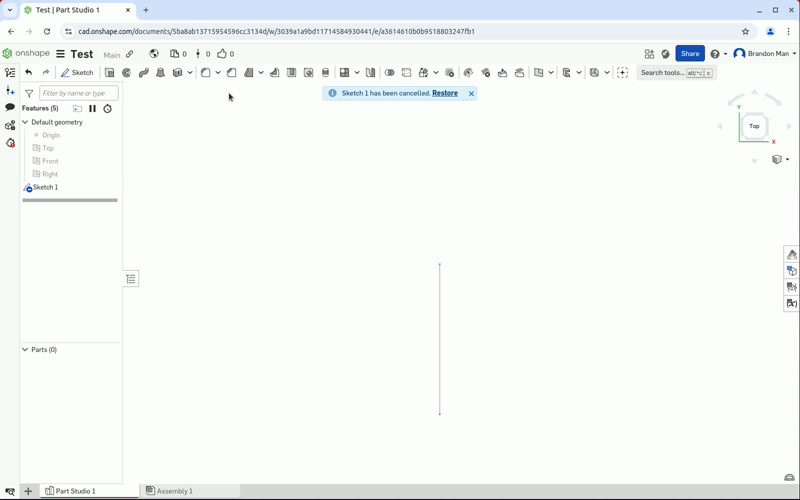
key(shift+s)
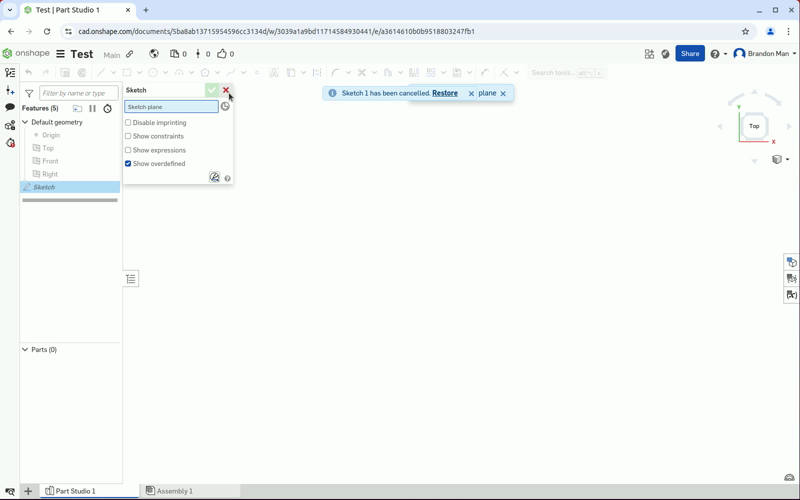
mouse_move(73, 150)
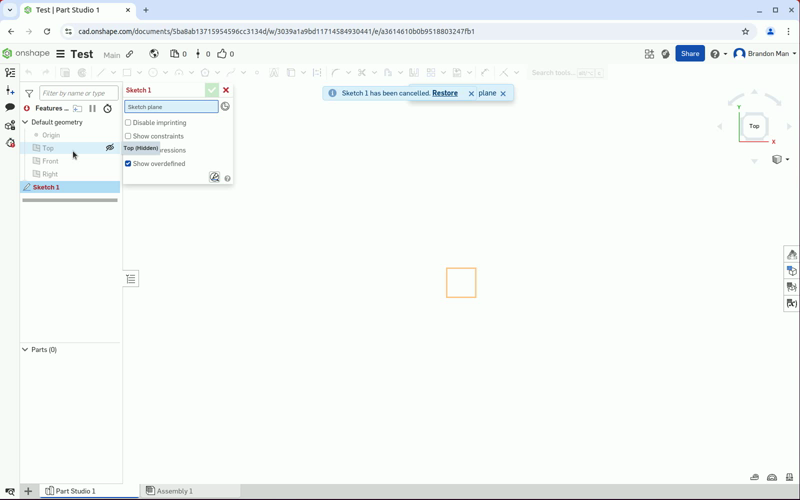
click(73, 150)
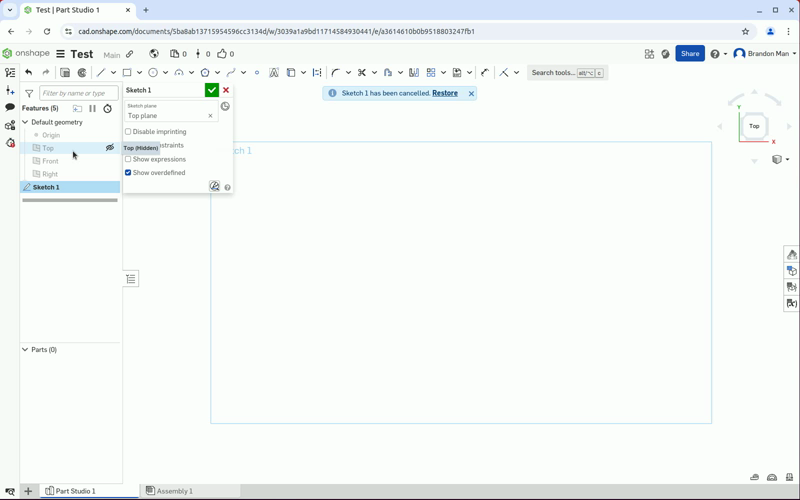
mouse_move(73, 352)
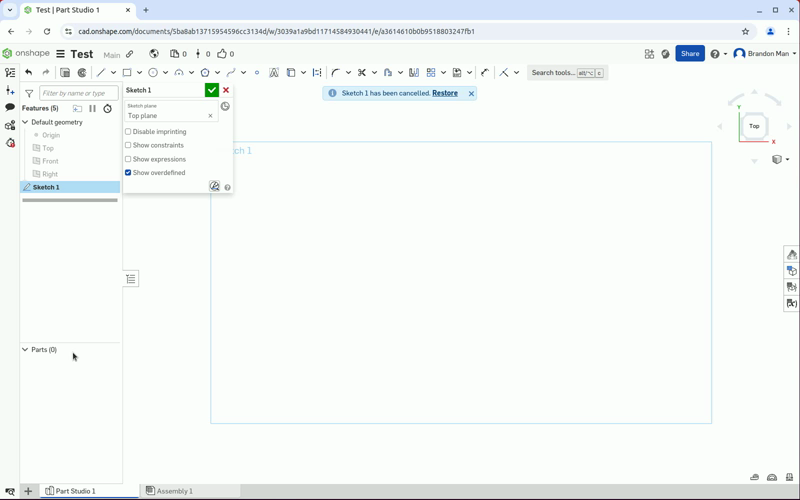
key(y)
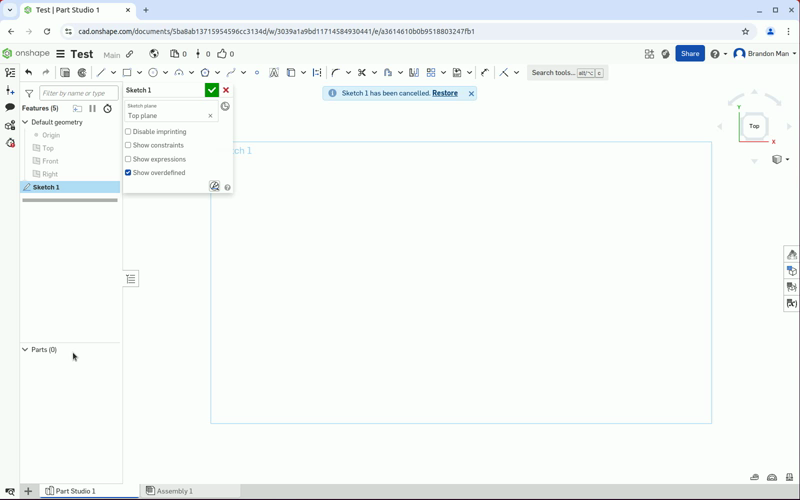
key(l)
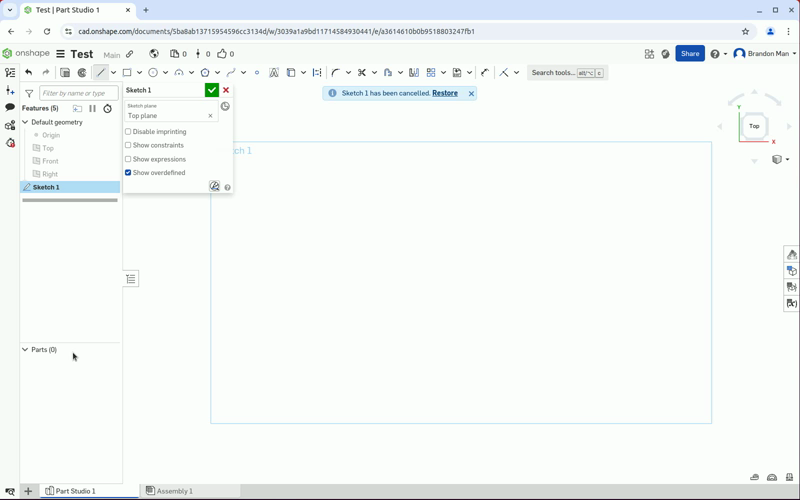
key_down(shift)
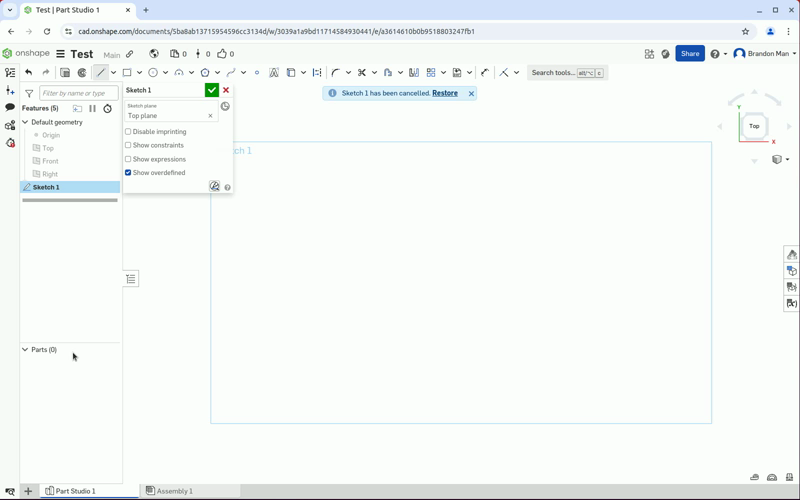
mouse_move(369, 313)
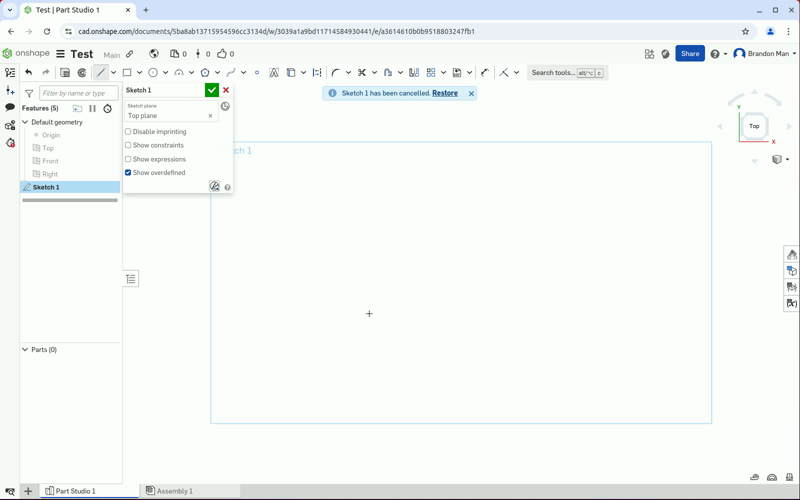
click(369, 313)
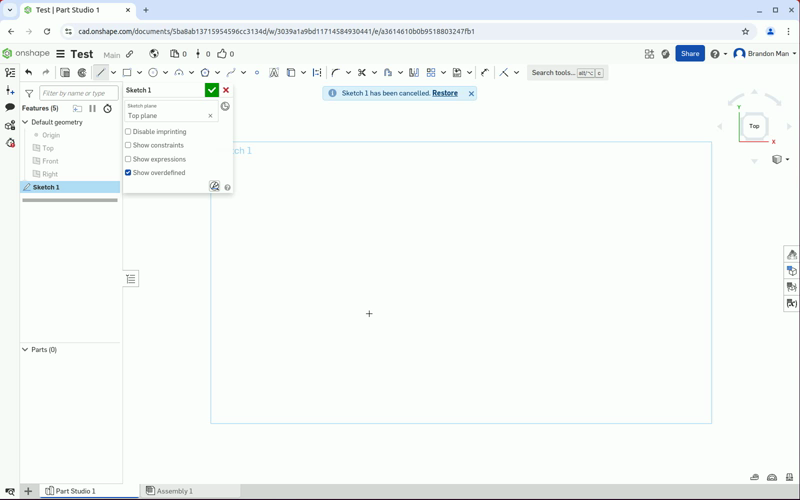
key_up(shift)
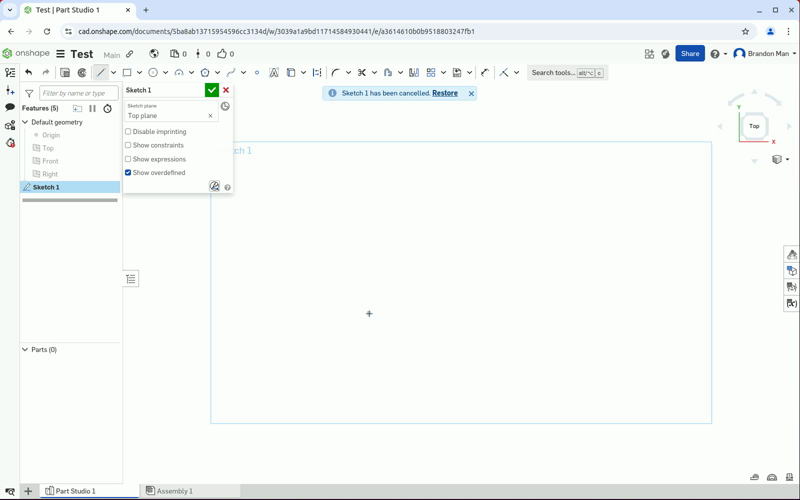
key_down(shift)
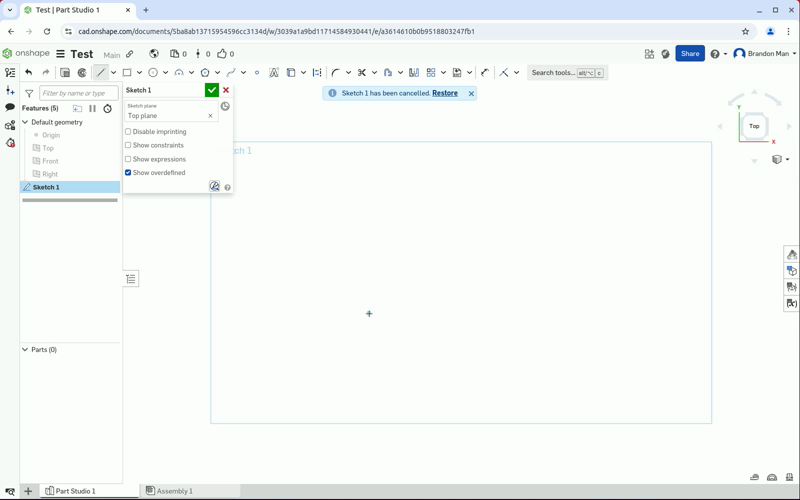
mouse_move(504, 313)
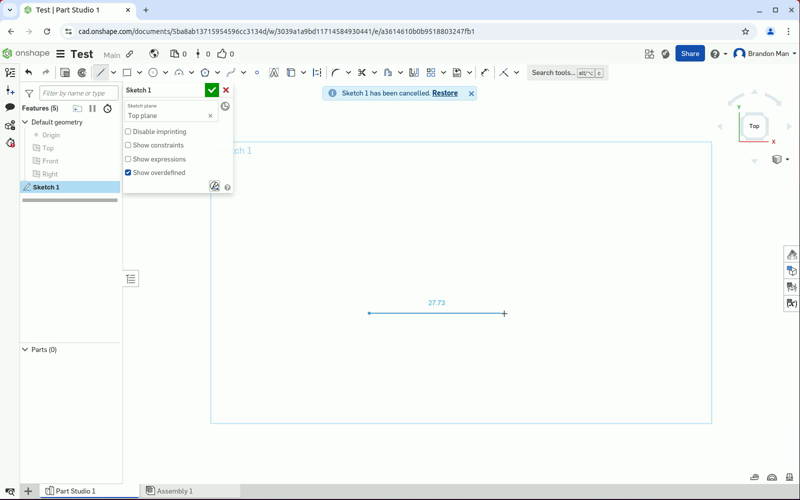
click(504, 313)
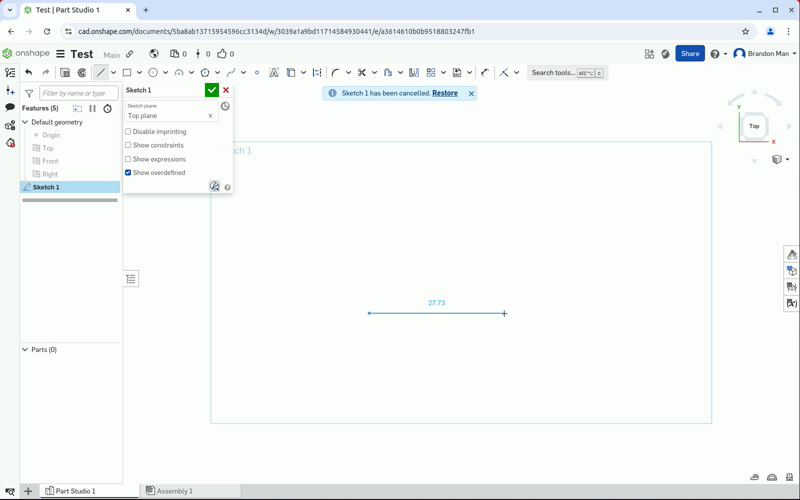
key_up(shift)
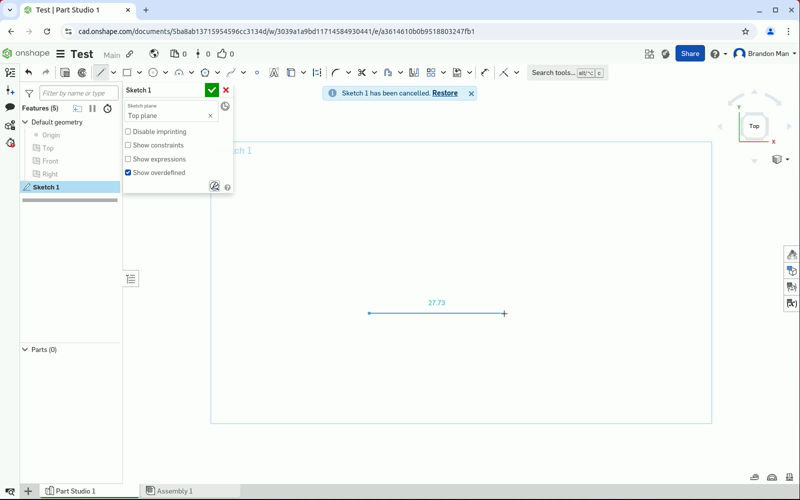
key_down(shift)
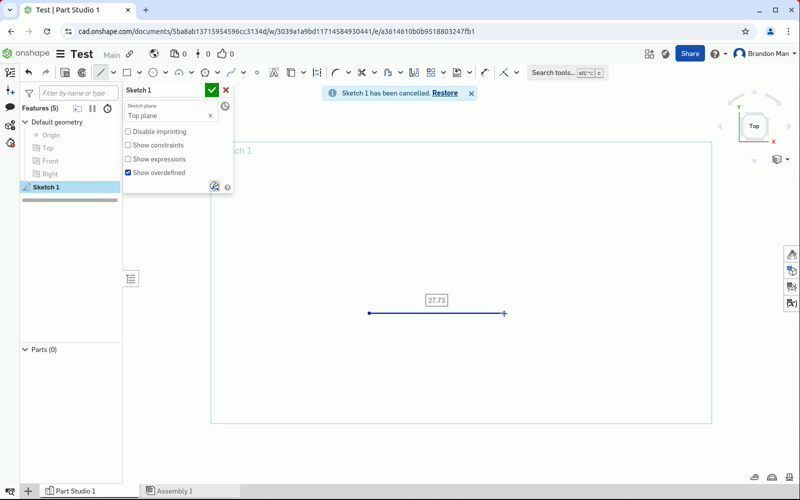
mouse_move(534, 313)
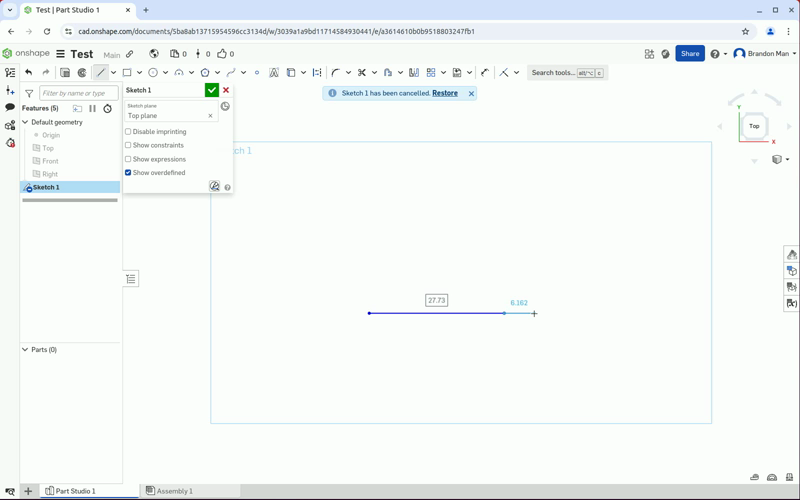
mouse_move(504, 279)
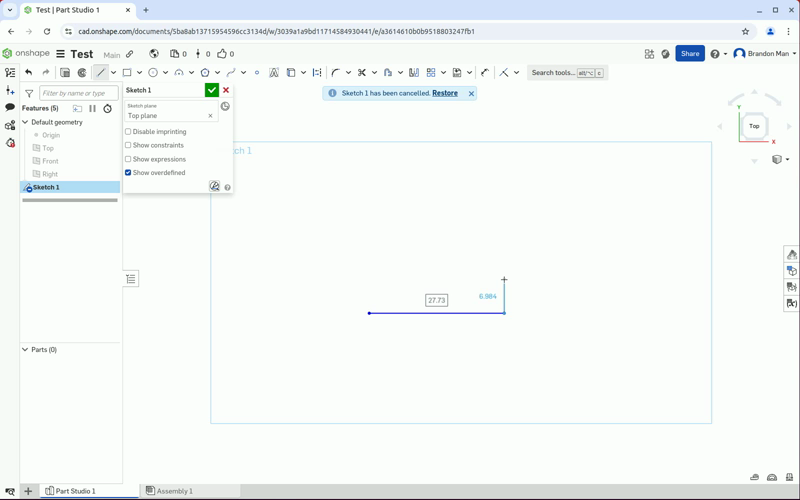
click(504, 279)
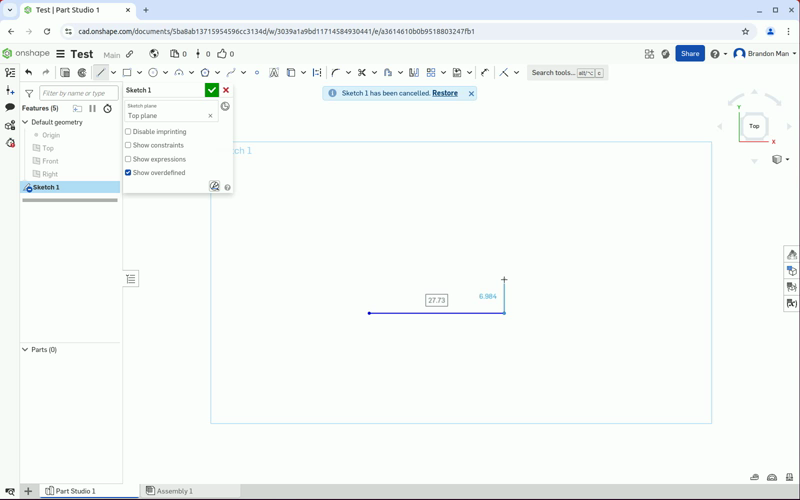
key_up(shift)
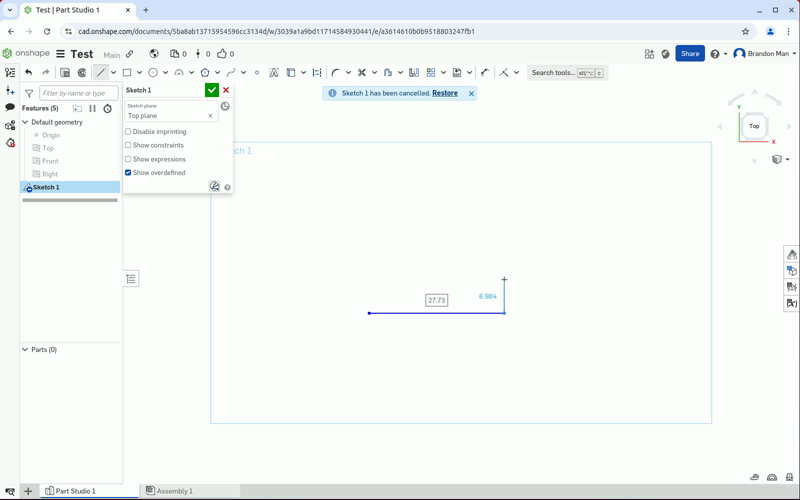
key_down(shift)
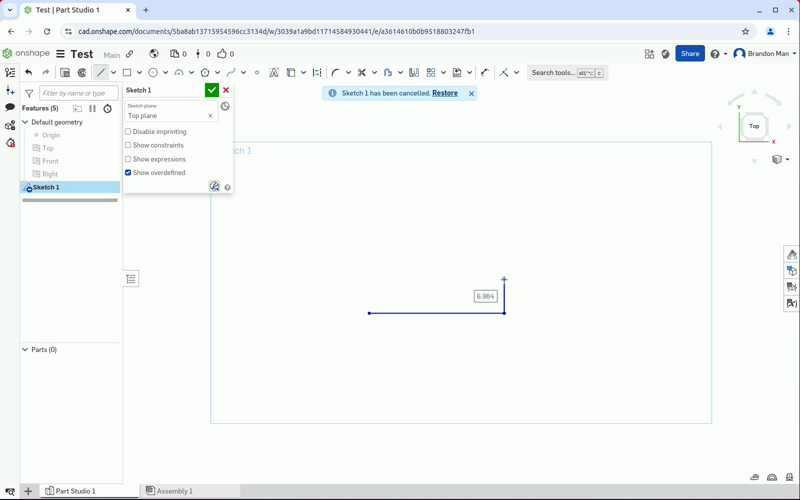
mouse_move(572, 279)
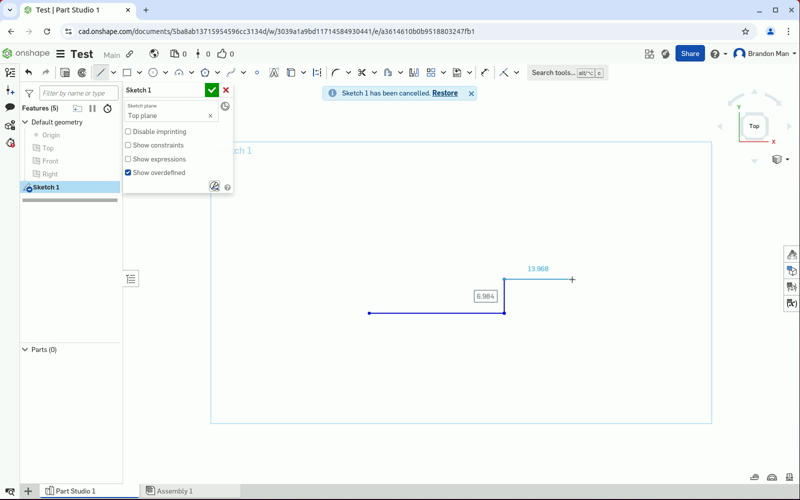
click(572, 279)
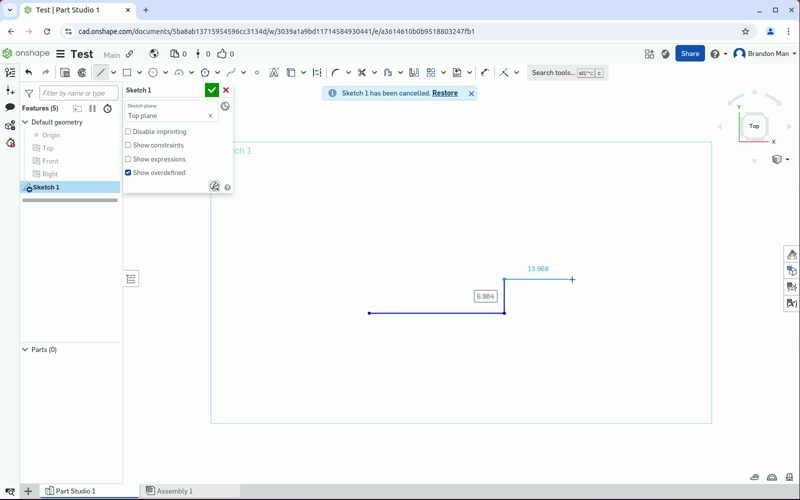
key_up(shift)
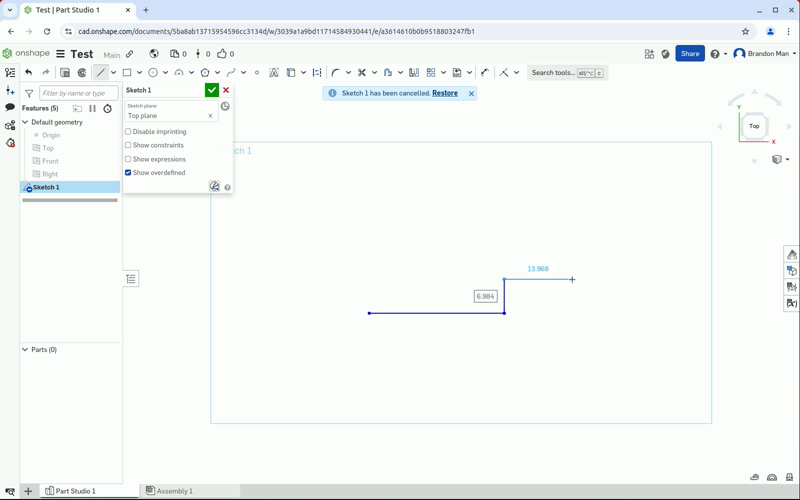
key_down(shift)
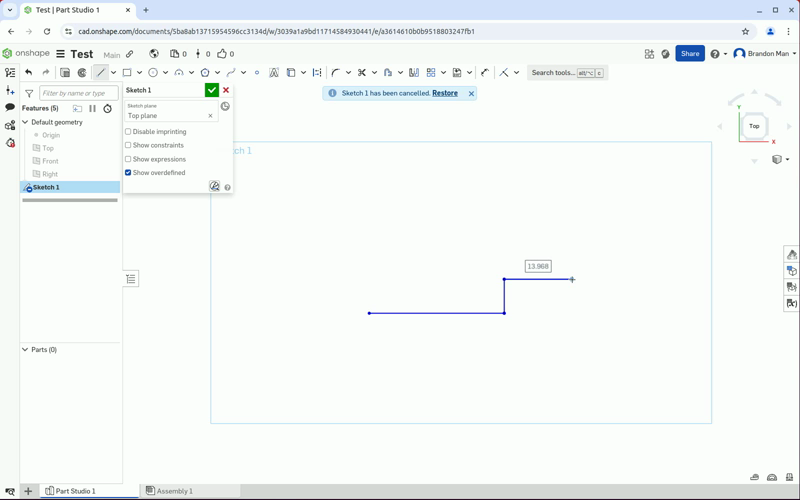
mouse_move(572, 210)
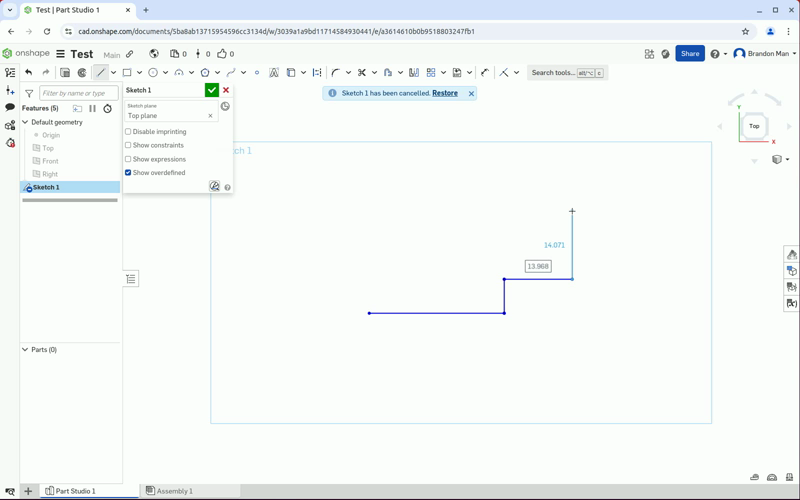
click(572, 210)
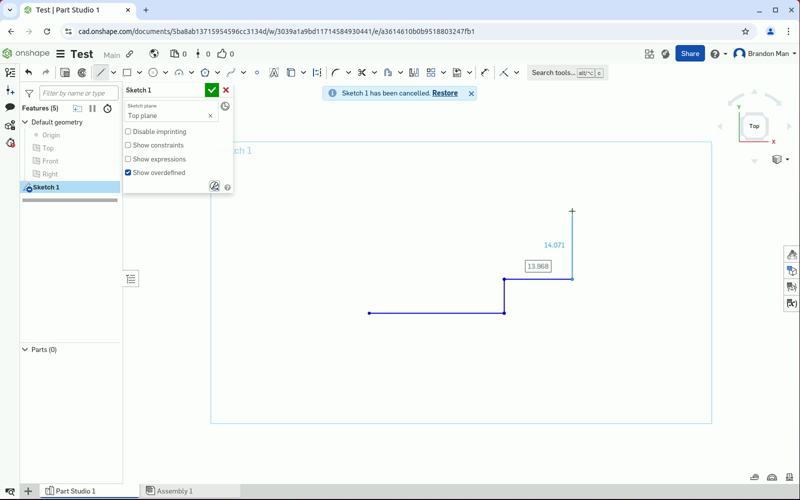
key_up(shift)
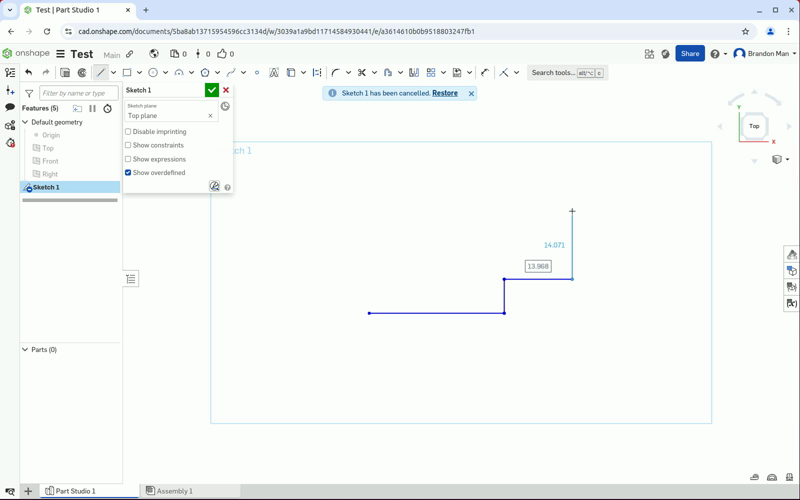
key_down(shift)
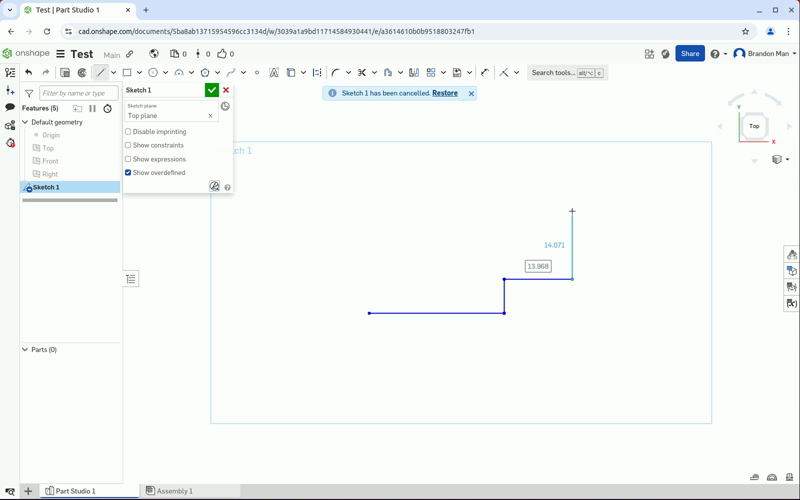
mouse_move(369, 210)
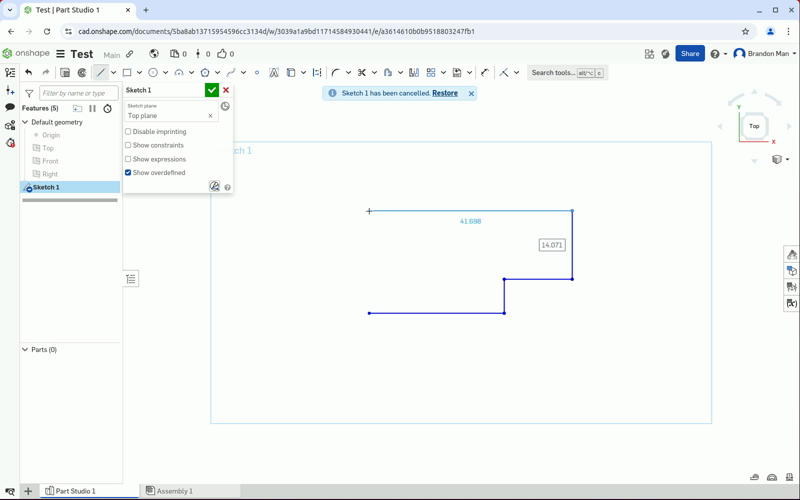
click(369, 210)
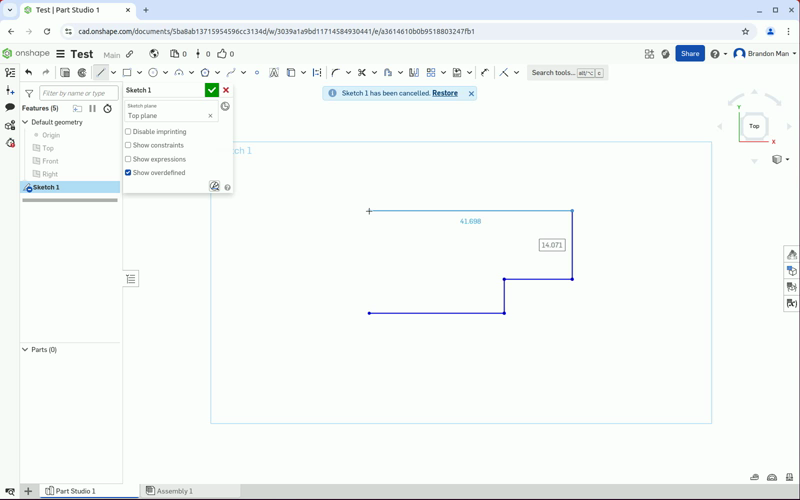
key_up(shift)
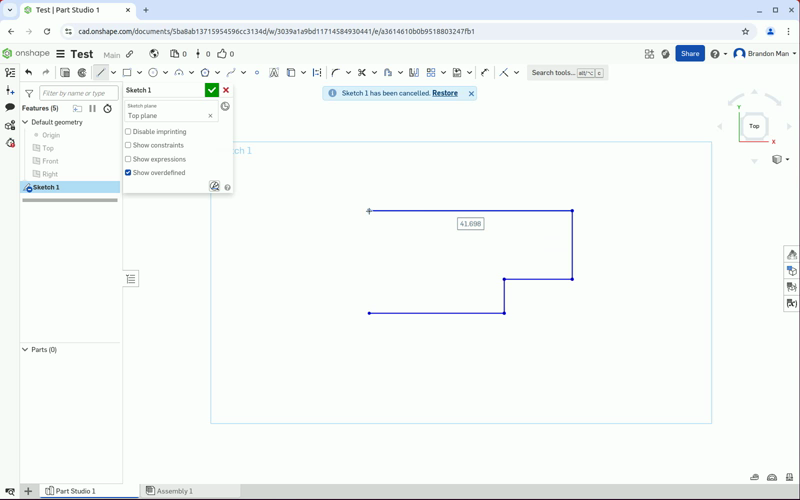
key_down(shift)
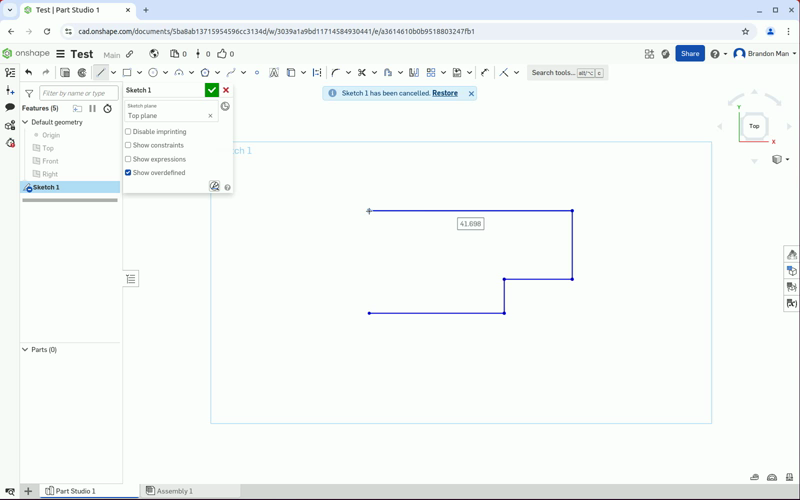
mouse_move(369, 313)
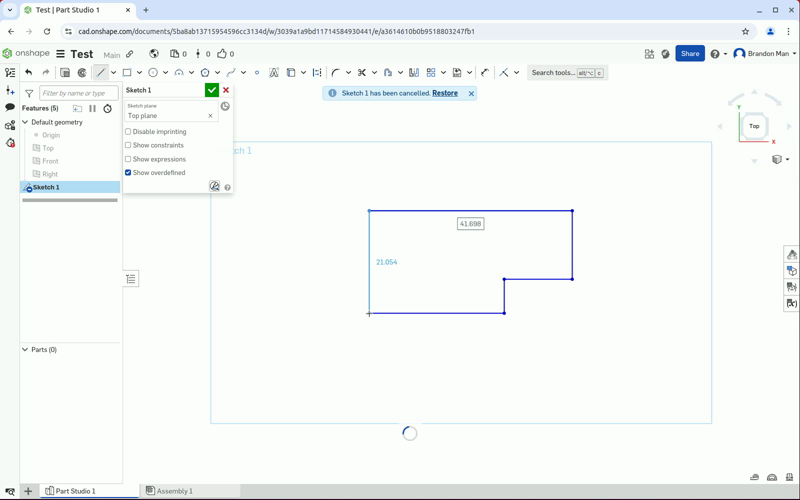
key_up(shift)
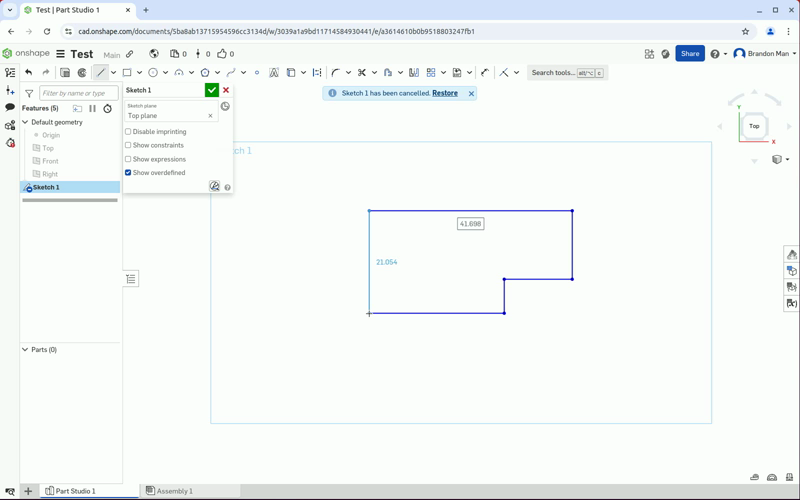
click(369, 313)
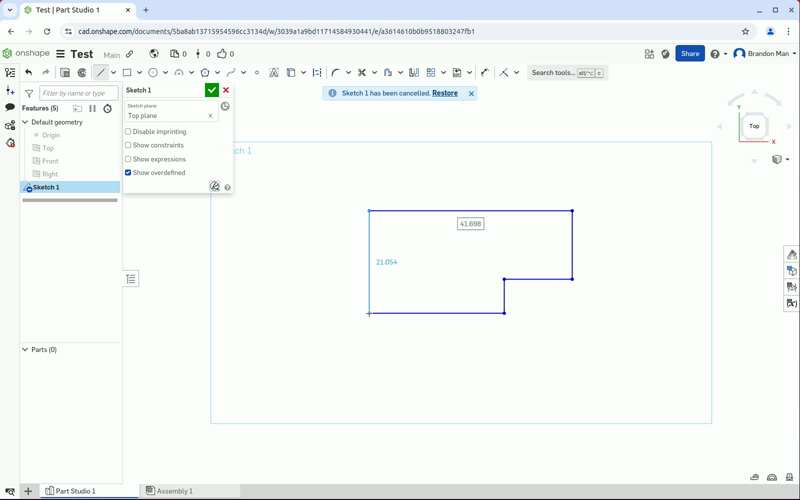
key(esc)
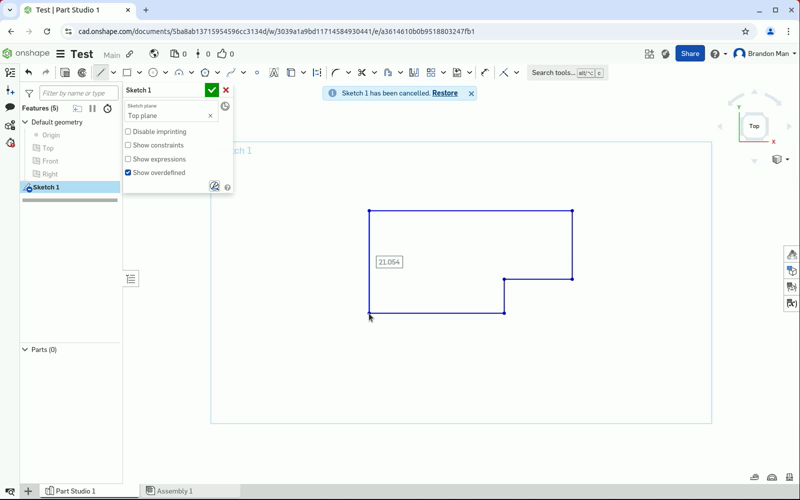
mouse_move(478, 295)
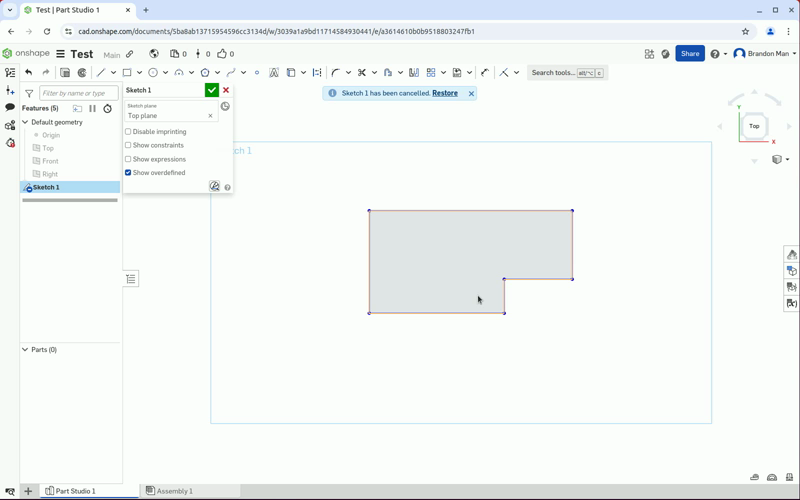
click(478, 295)
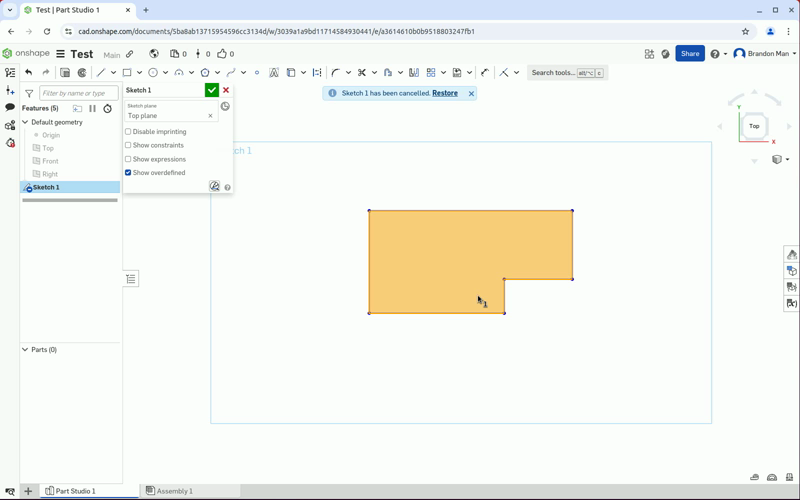
mouse_move(73, 352)
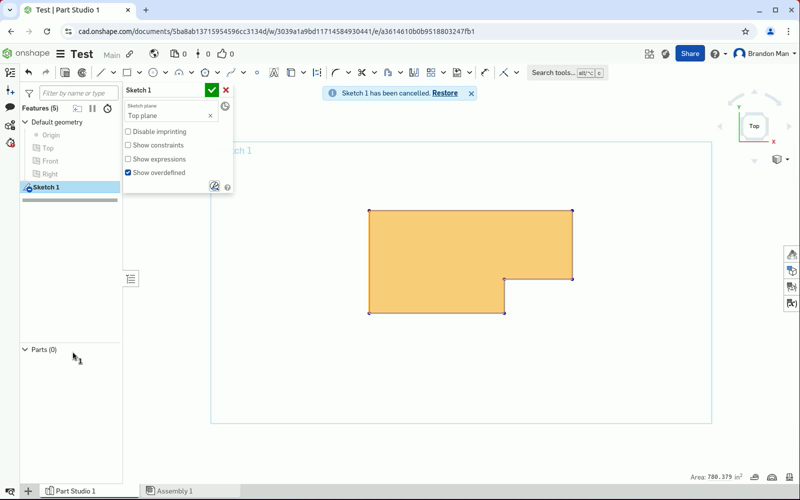
key(shift+y)
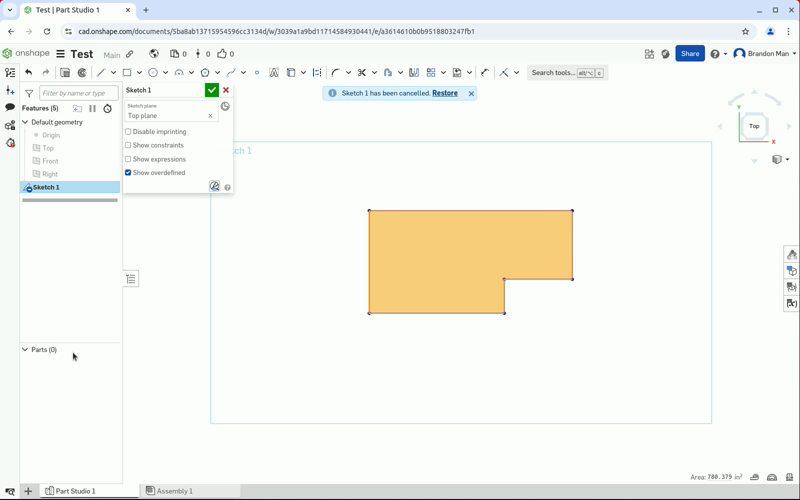
key(shift+e)
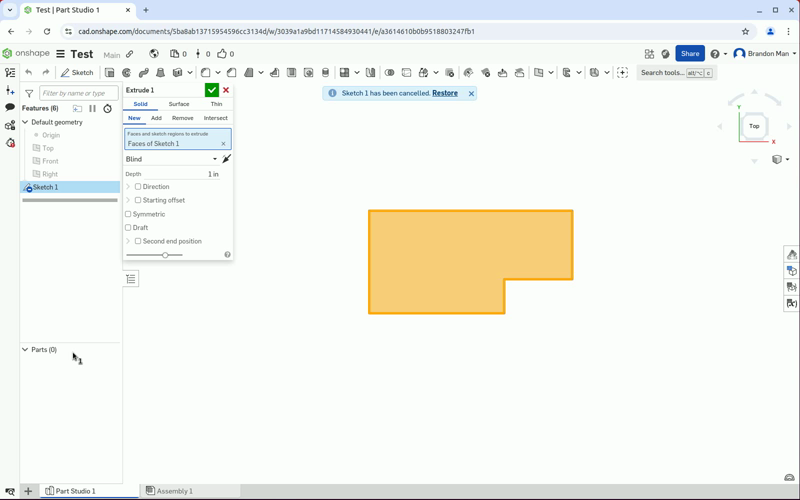
mouse_move(143, 106)
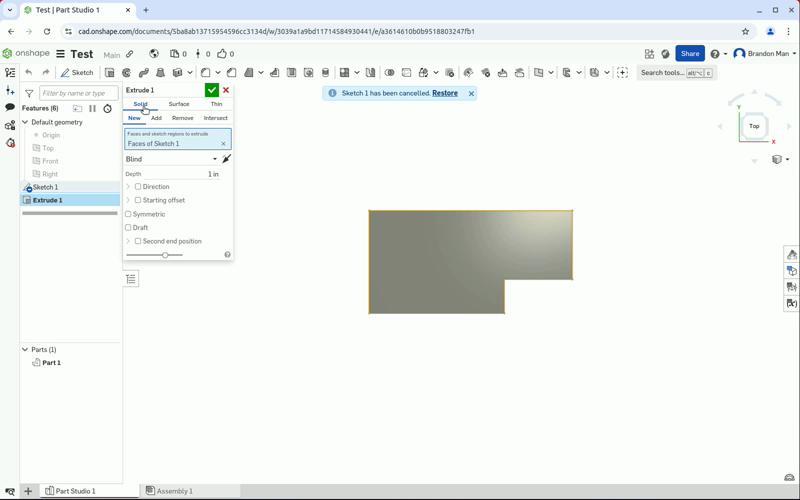
click(143, 106)
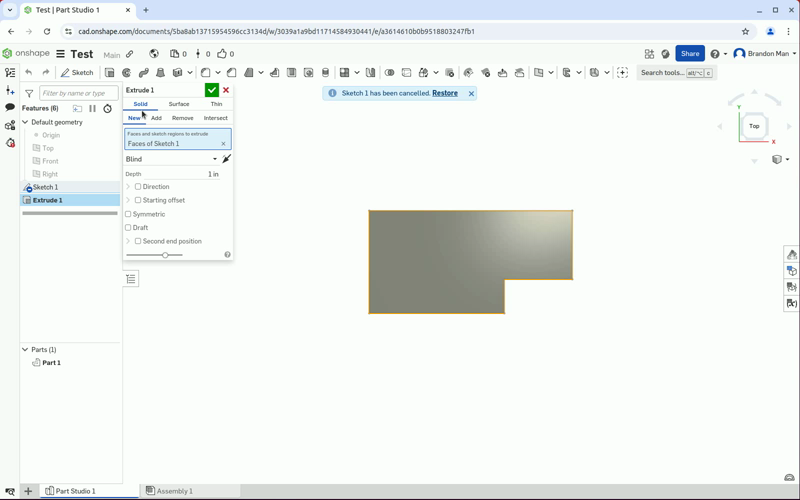
mouse_move(137, 120)
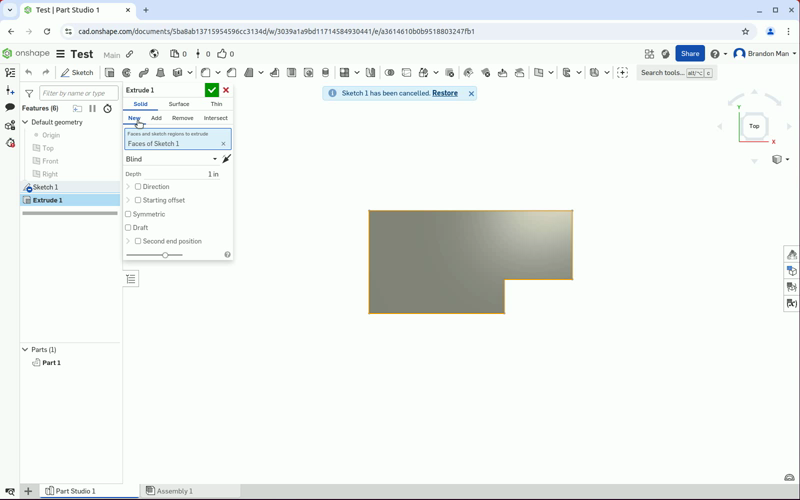
click(137, 120)
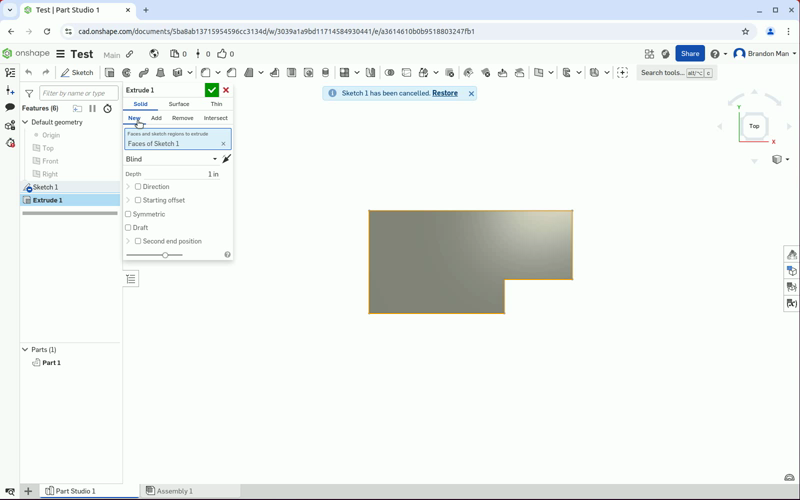
key(tab, 4)
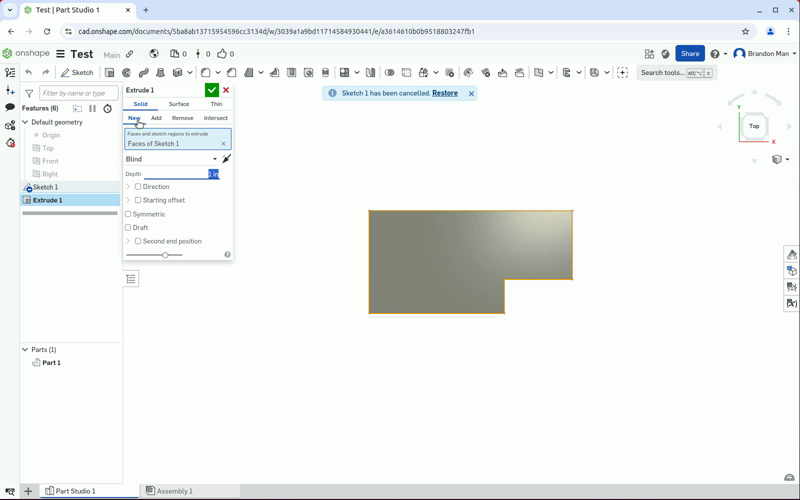
text(13.961)
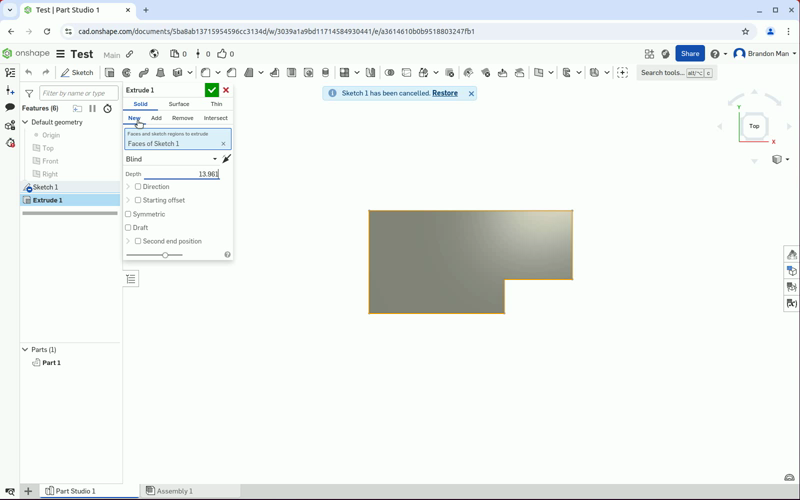
key(enter)
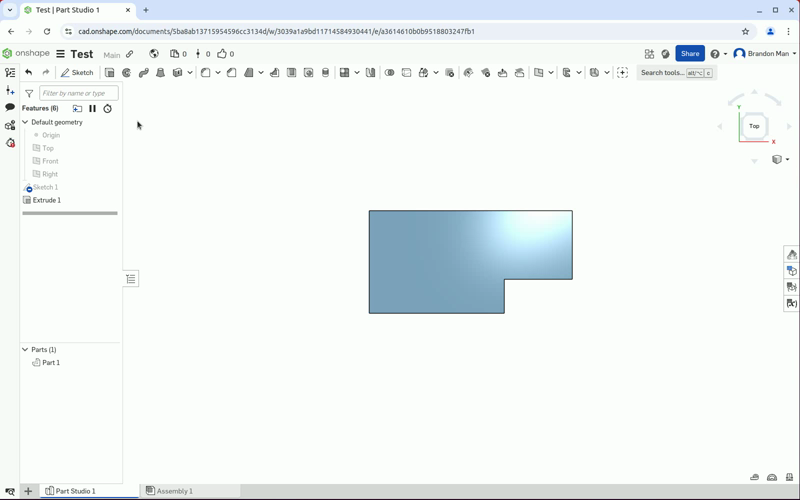
key(shift+h)
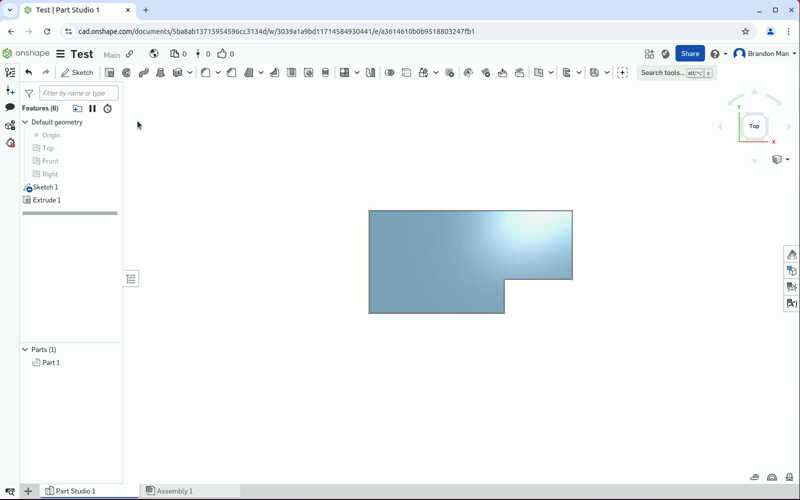
key(shift+h)
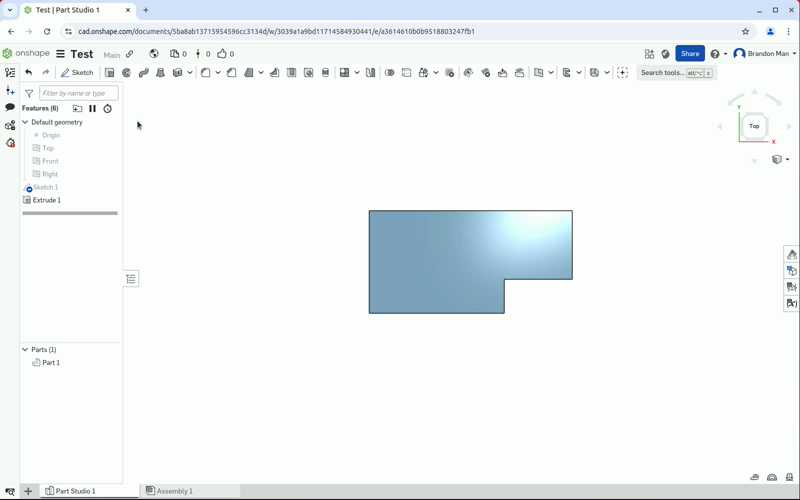
mouse_move(73, 189)
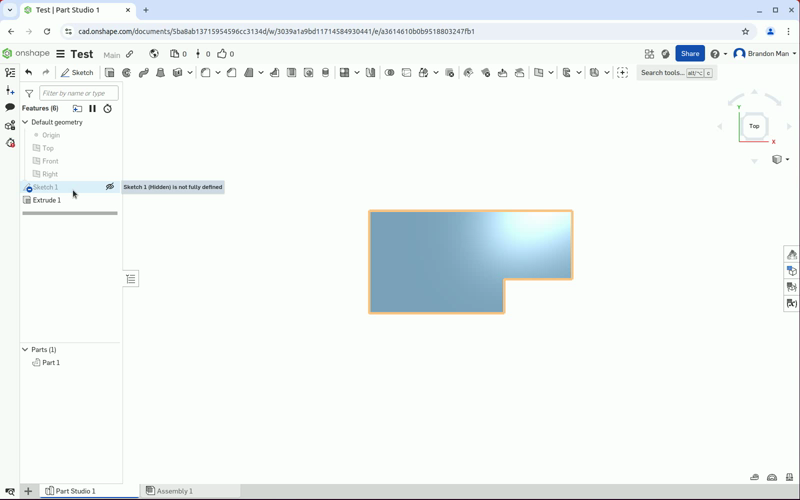
click(73, 189)
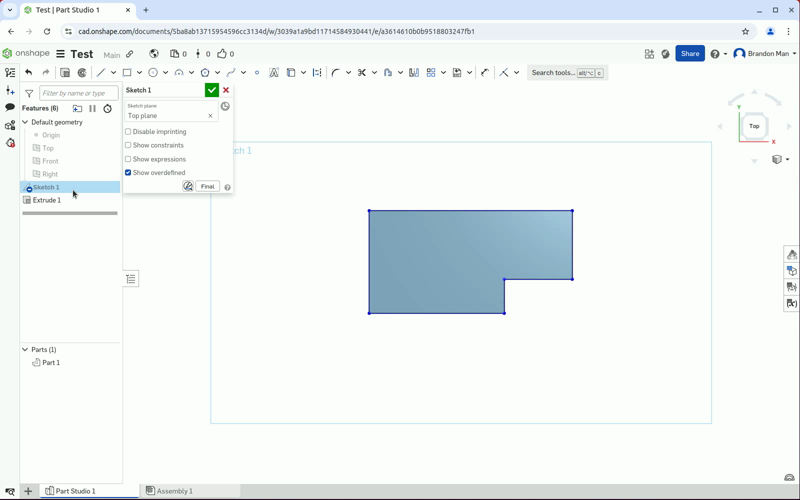
mouse_move(229, 92)
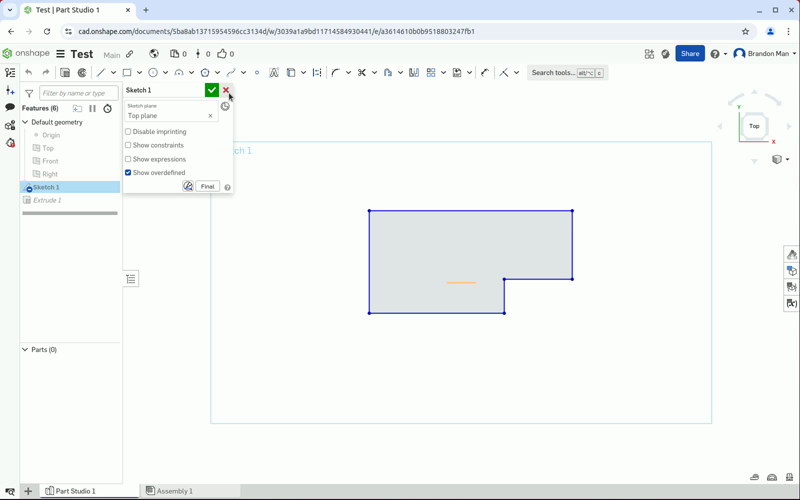
click(229, 92)
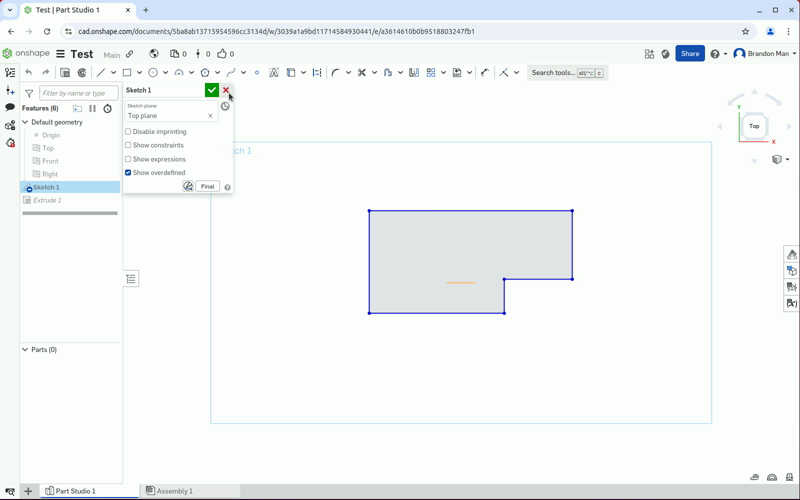
key(shift+s)
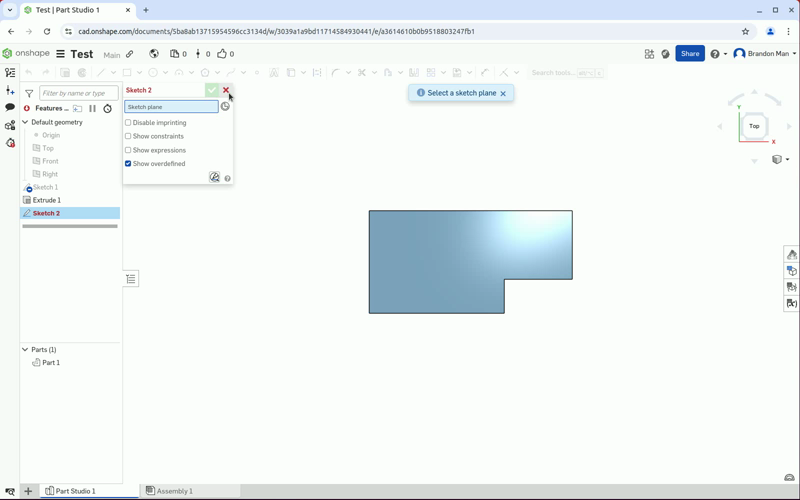
mouse_move(73, 150)
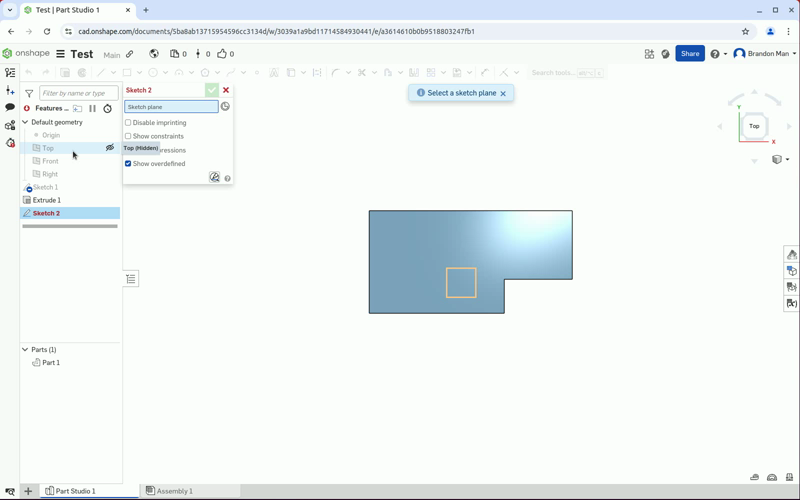
click(73, 150)
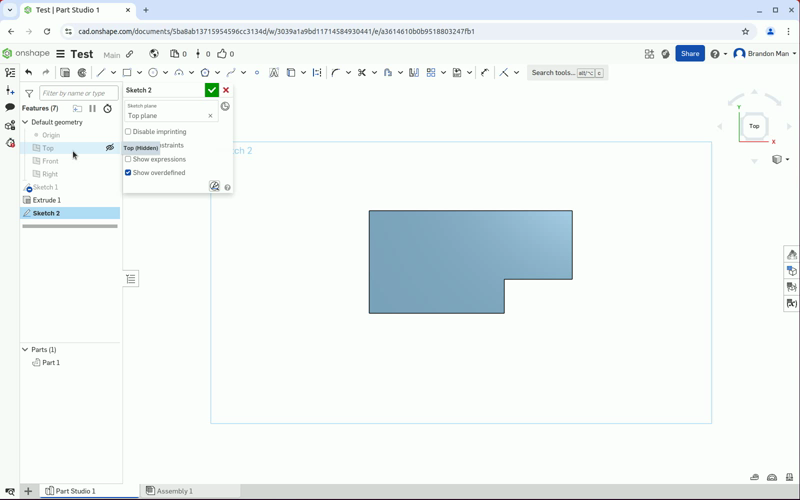
mouse_move(73, 352)
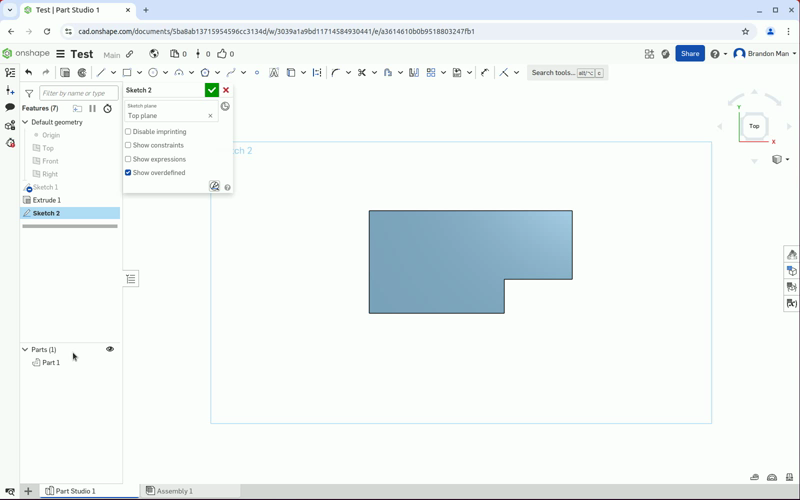
key(y)
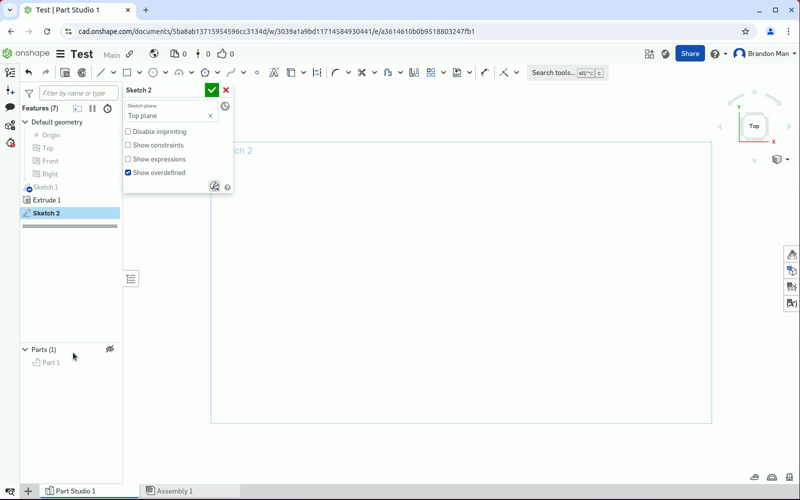
key(l)
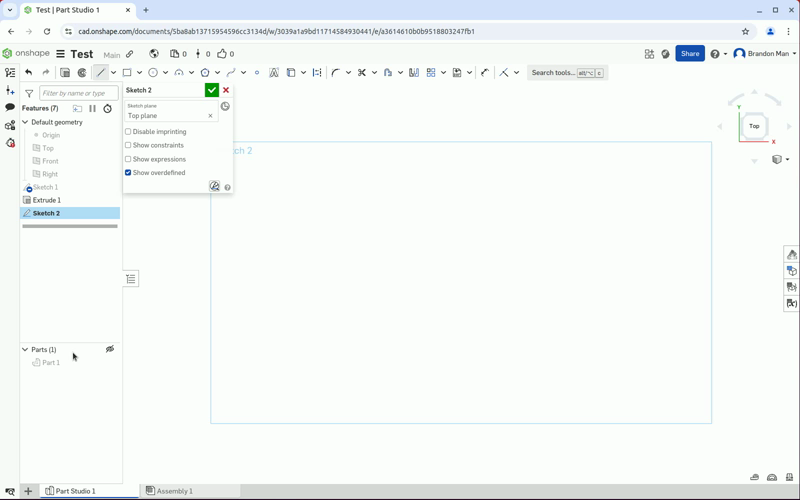
key_down(shift)
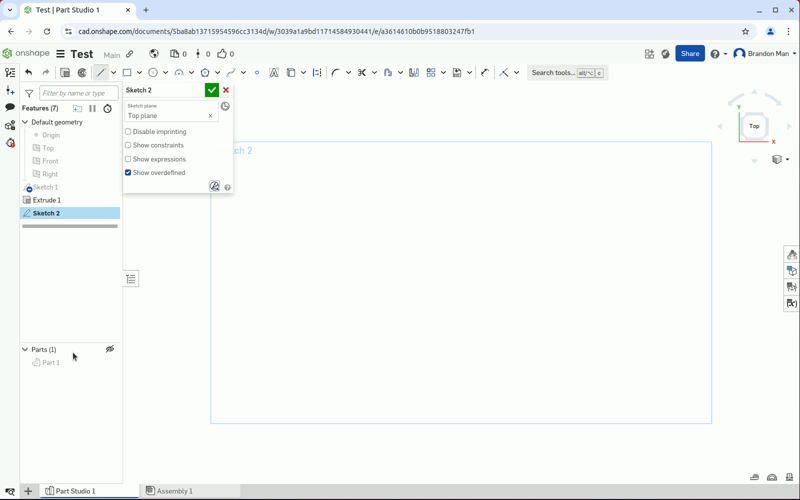
mouse_move(505, 313)
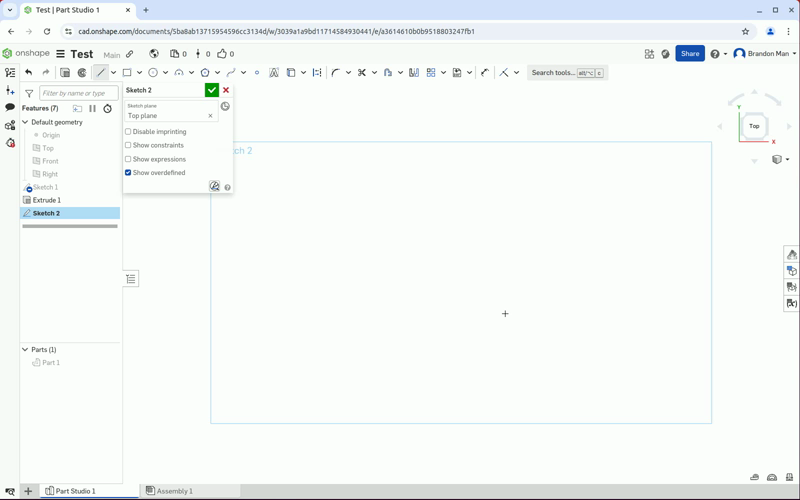
click(505, 313)
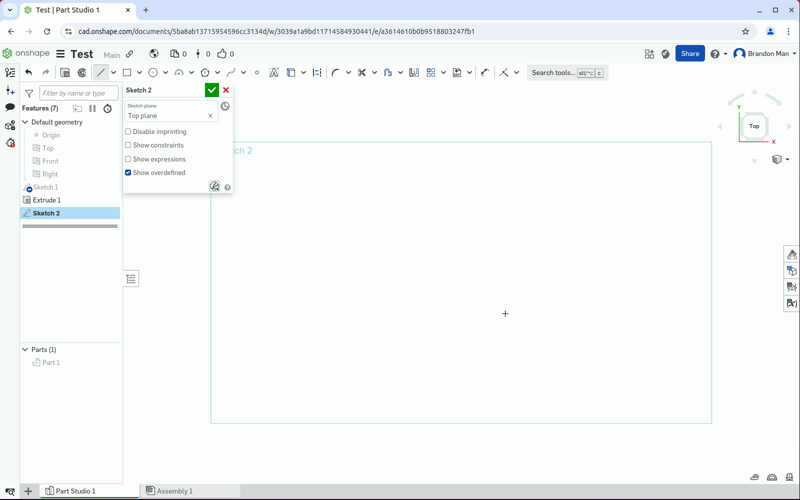
key_up(shift)
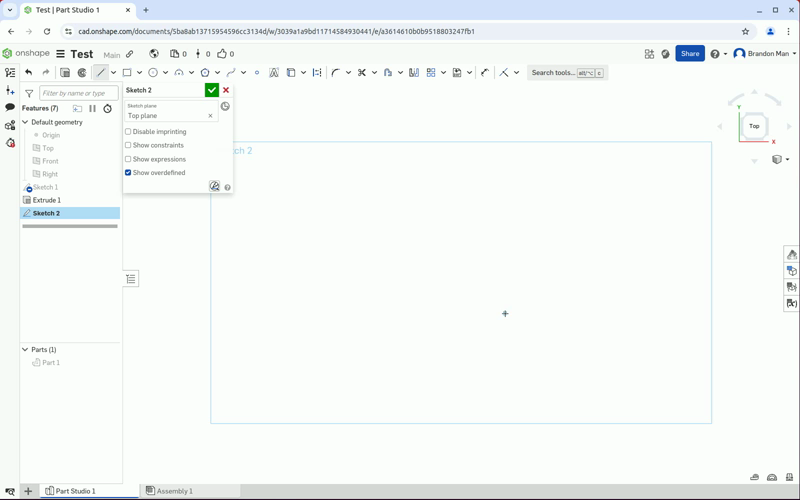
key_down(shift)
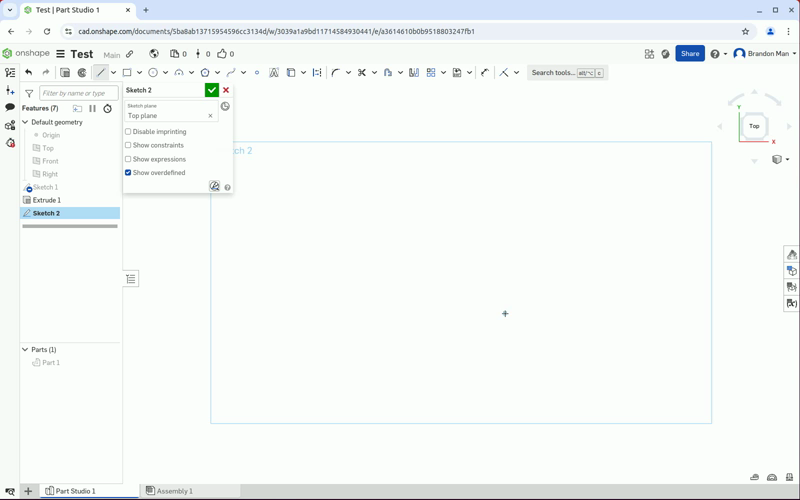
mouse_move(573, 313)
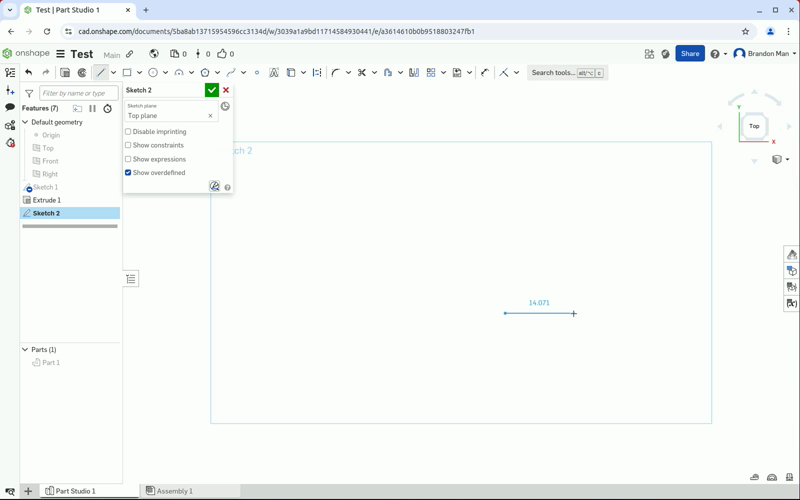
click(573, 313)
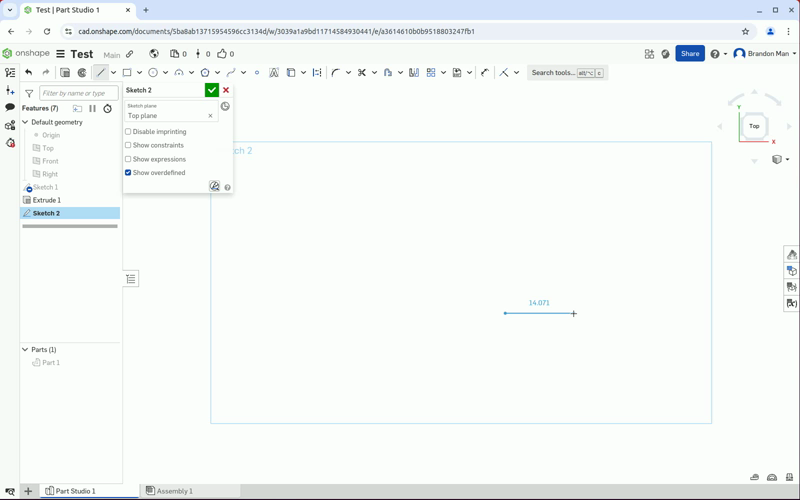
key_up(shift)
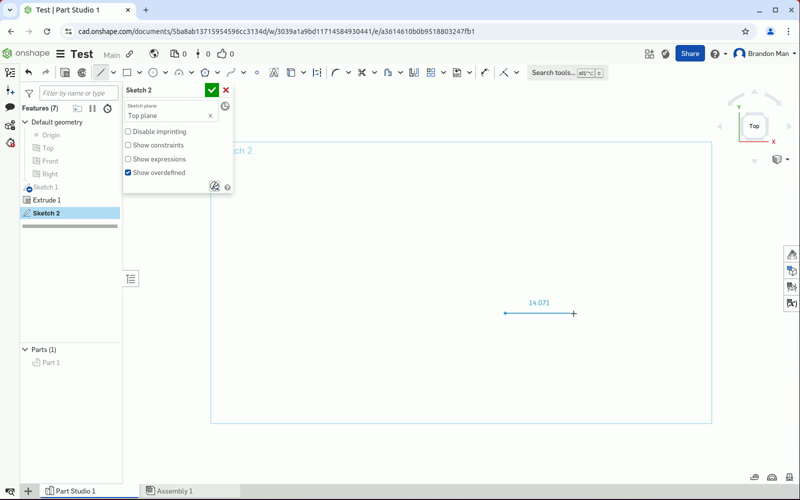
key_down(shift)
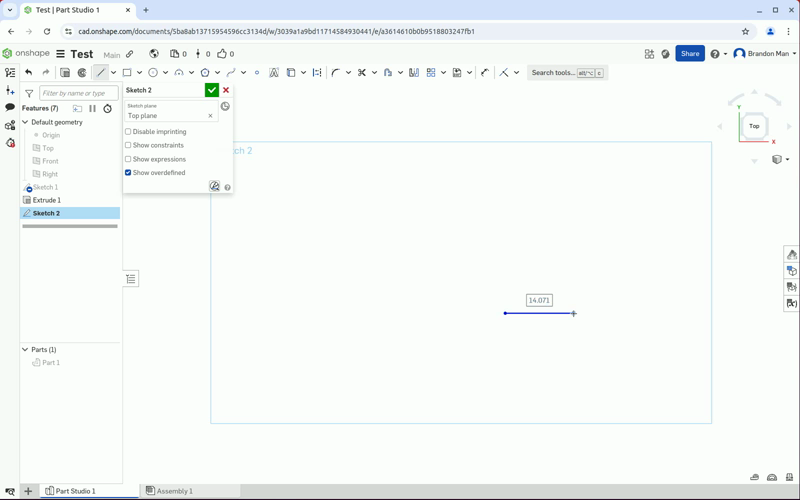
mouse_move(589, 313)
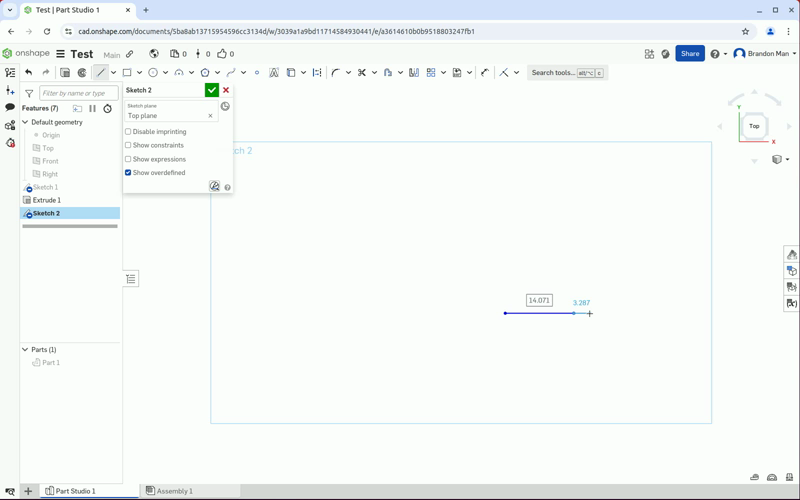
mouse_move(573, 278)
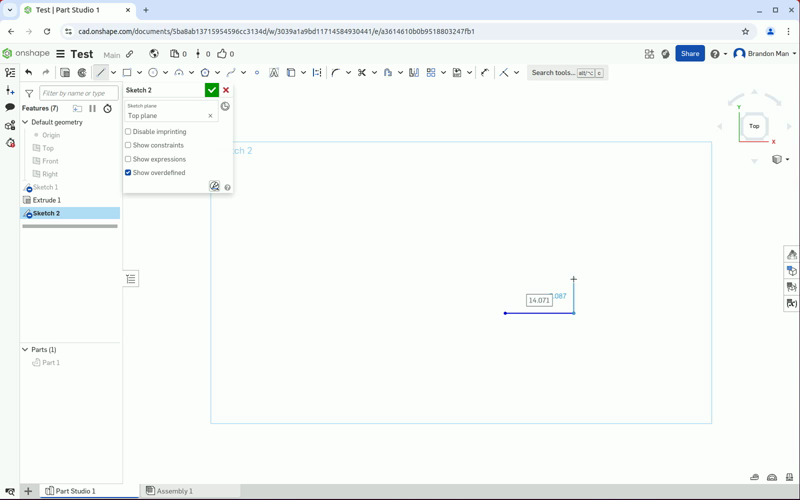
click(573, 278)
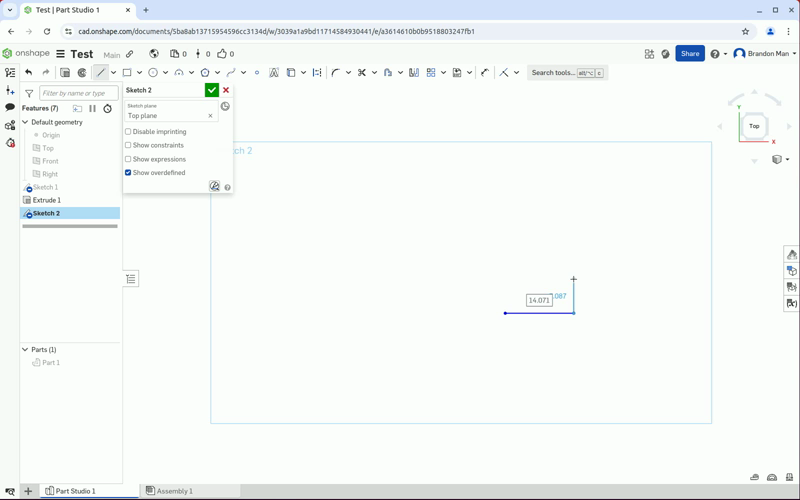
key_up(shift)
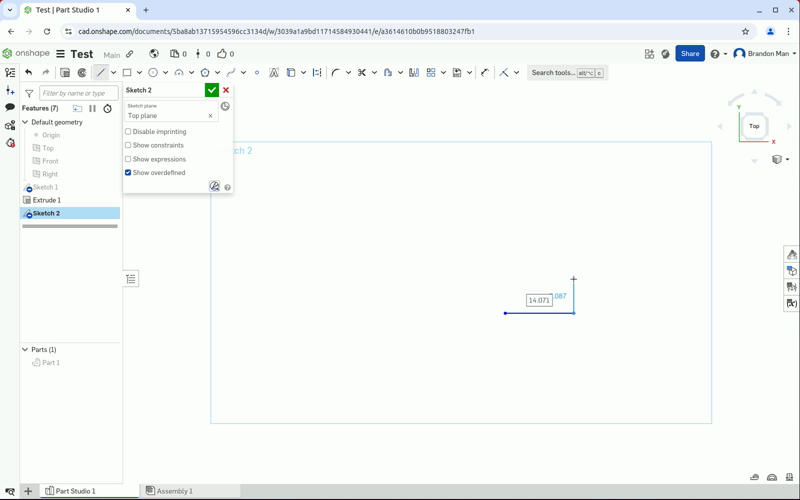
key_down(shift)
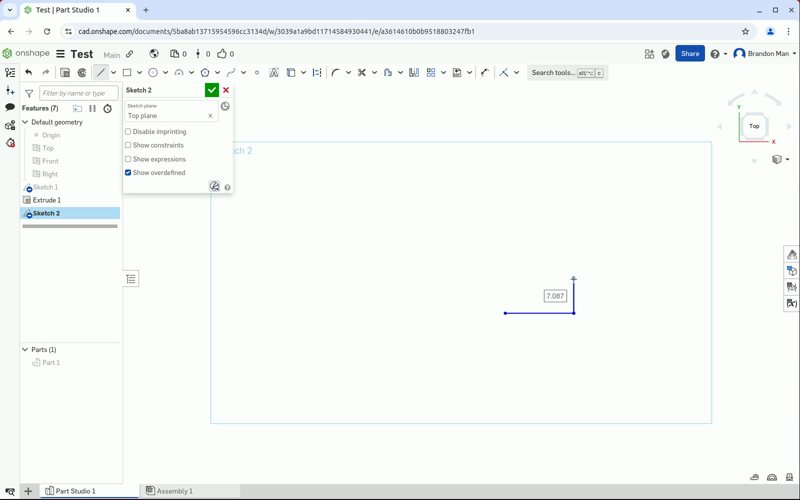
mouse_move(505, 278)
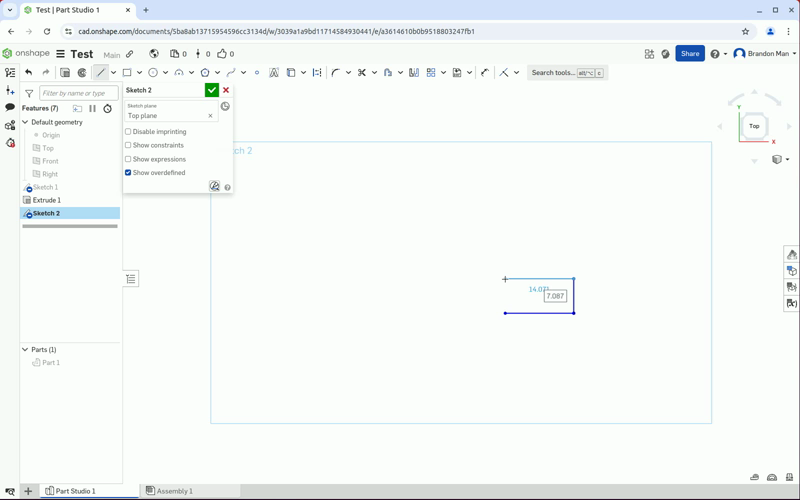
click(505, 278)
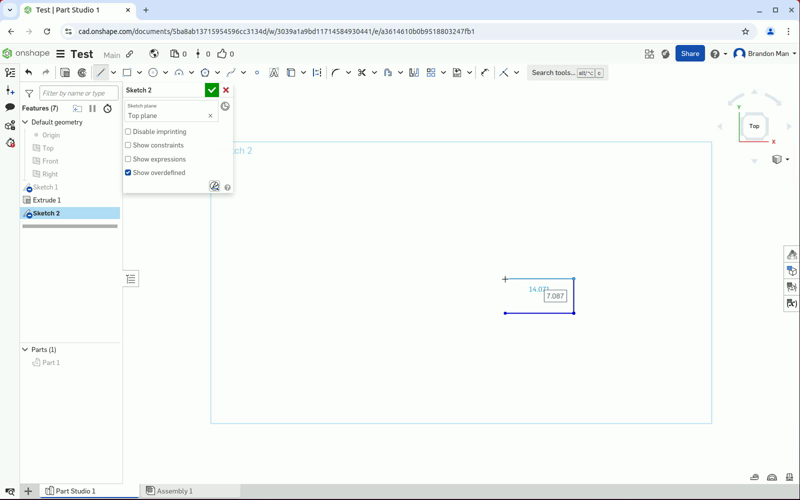
key_up(shift)
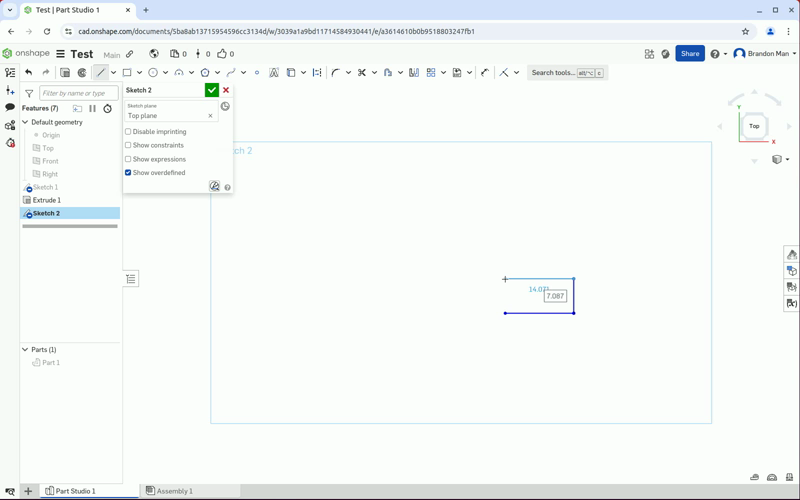
mouse_move(535, 278)
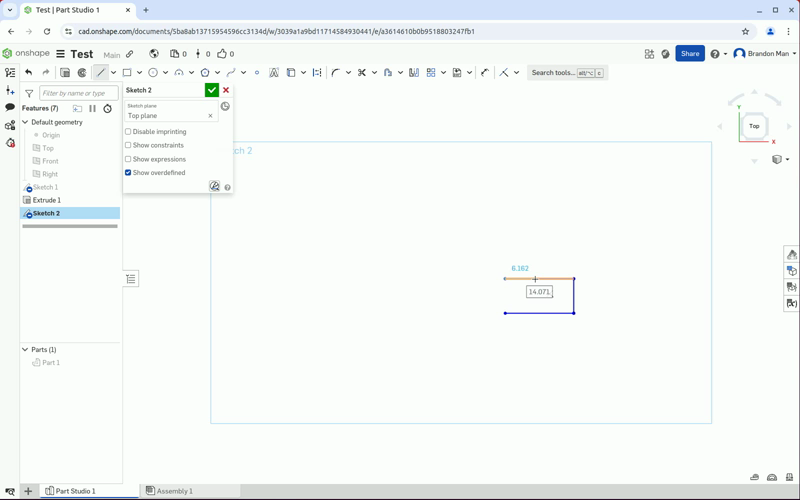
key_down(shift)
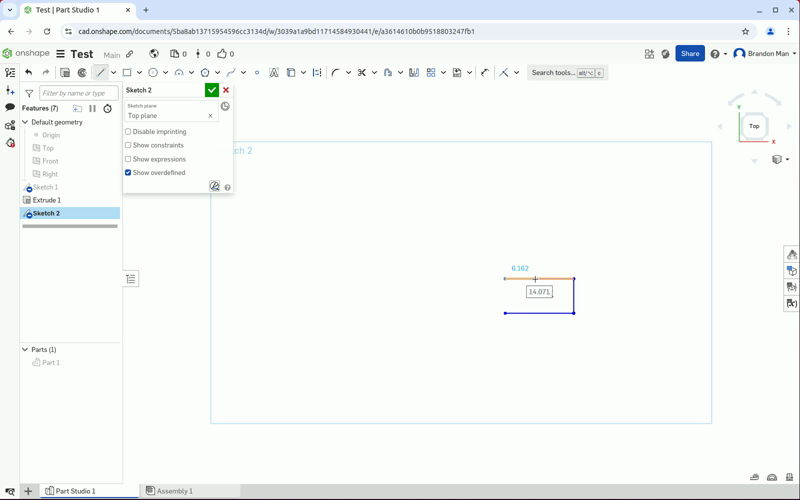
mouse_move(505, 313)
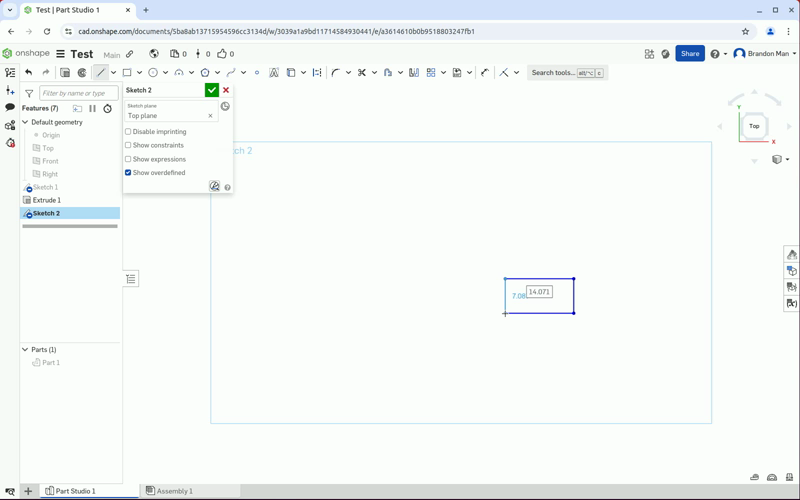
key_up(shift)
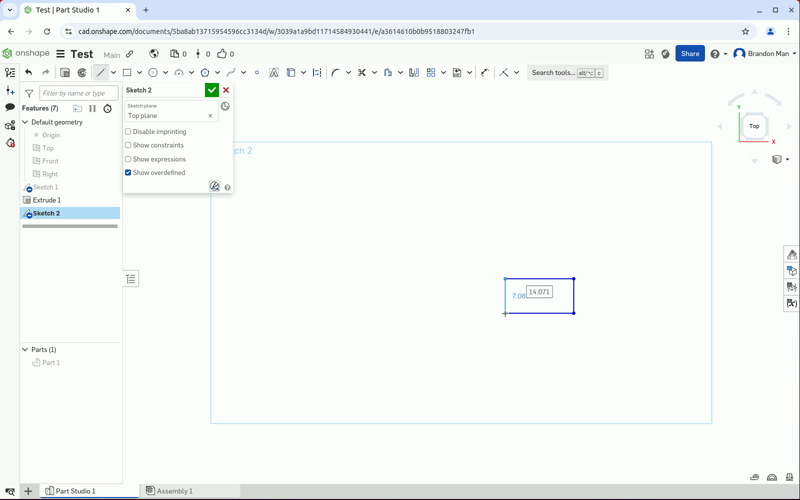
click(505, 313)
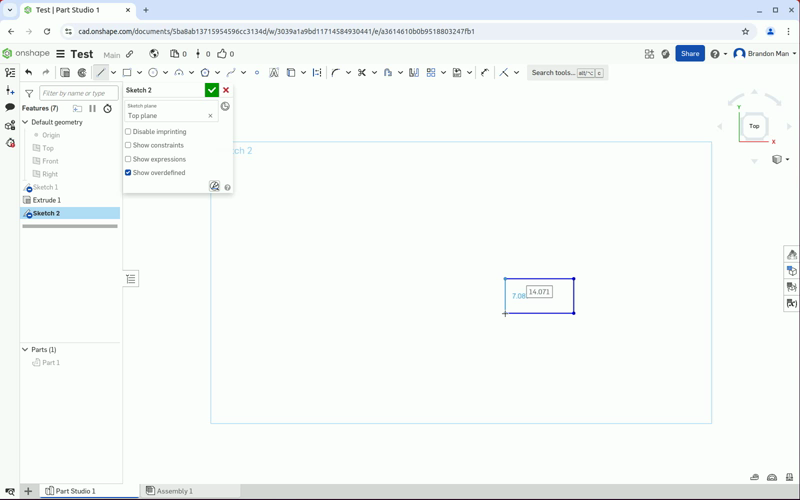
key(esc)
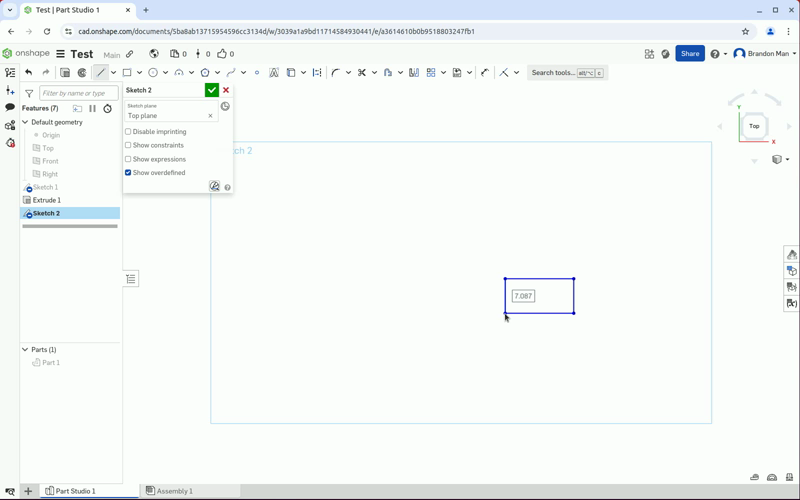
mouse_move(554, 304)
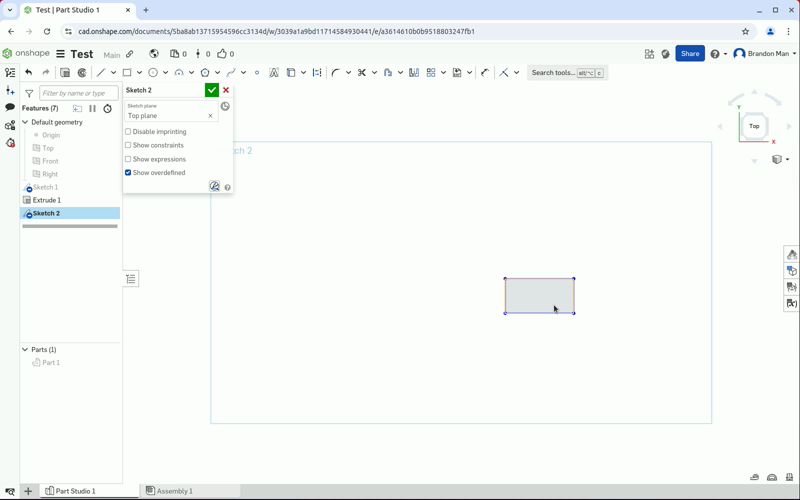
click(554, 304)
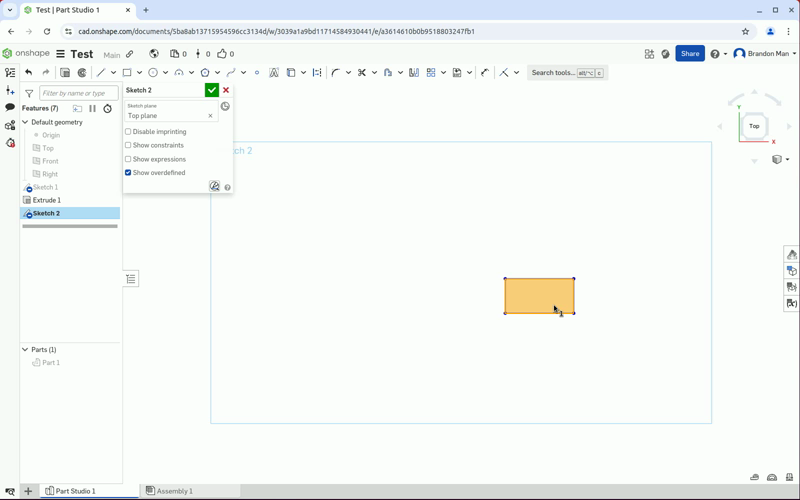
mouse_move(73, 352)
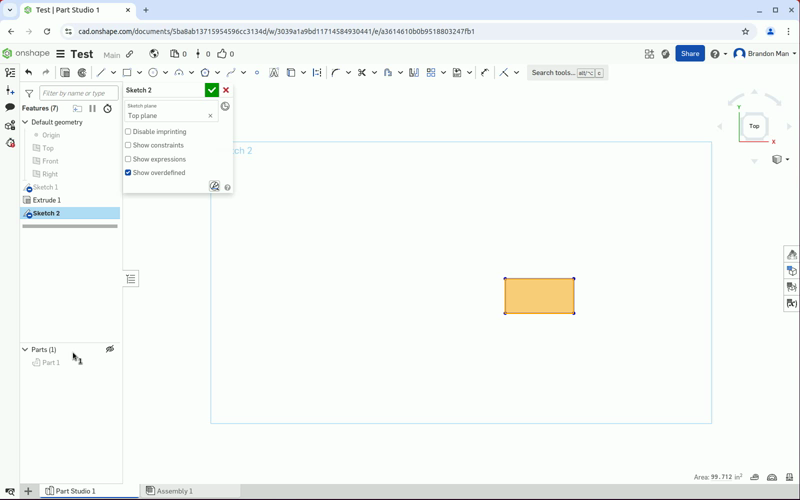
key(shift+y)
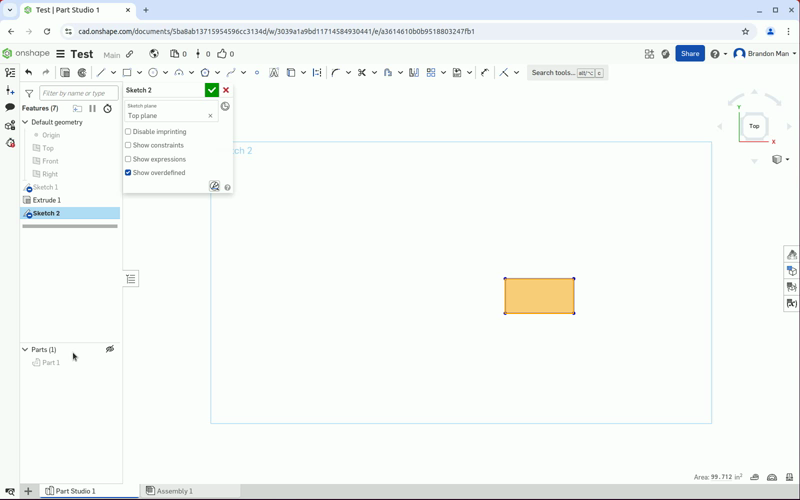
key(shift+e)
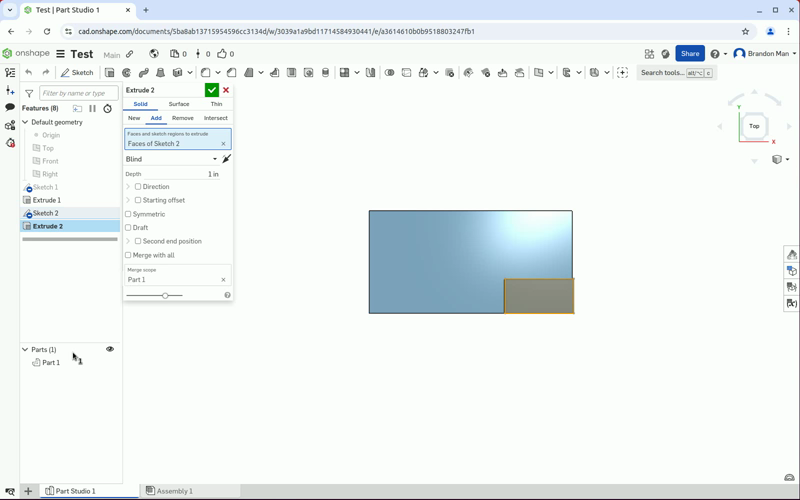
mouse_move(143, 106)
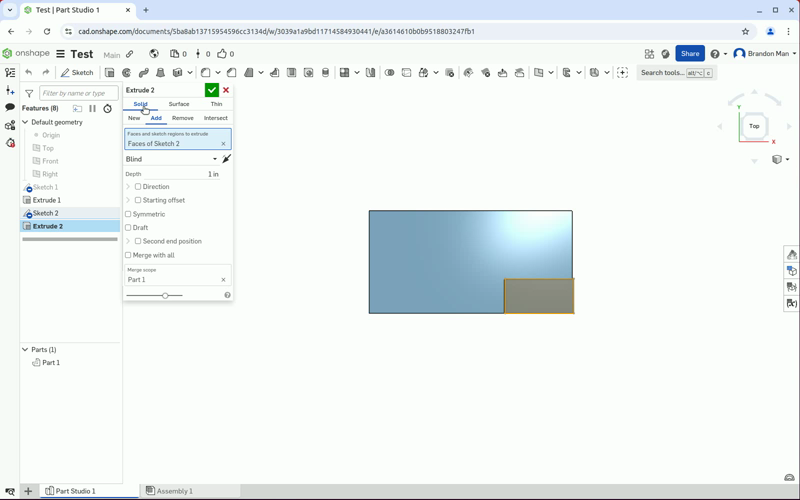
click(143, 106)
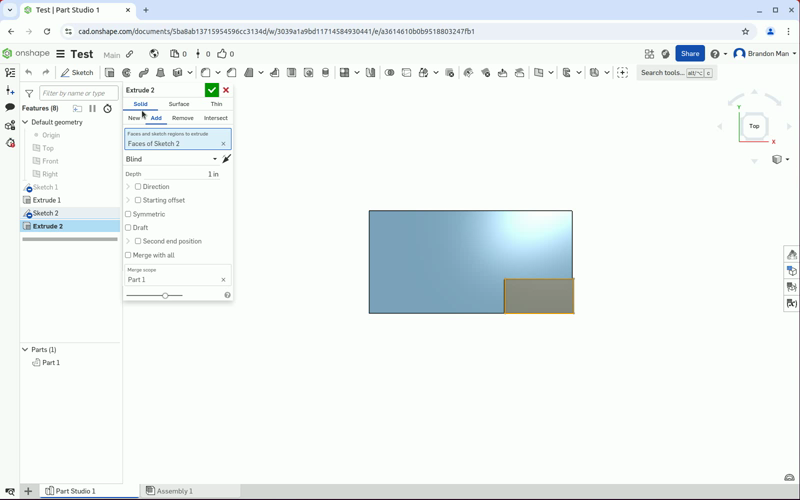
mouse_move(137, 120)
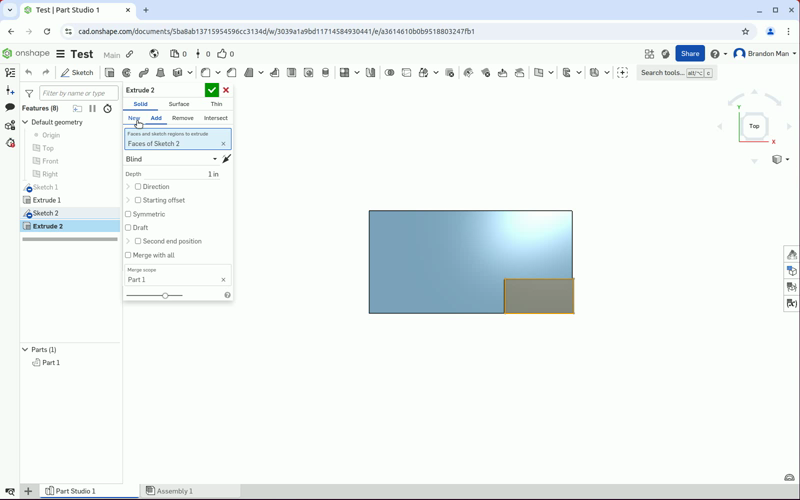
click(137, 120)
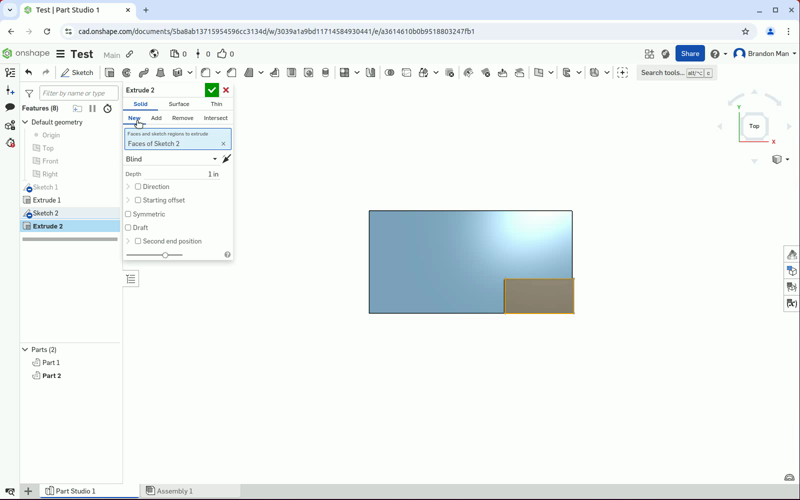
key(tab, 4)
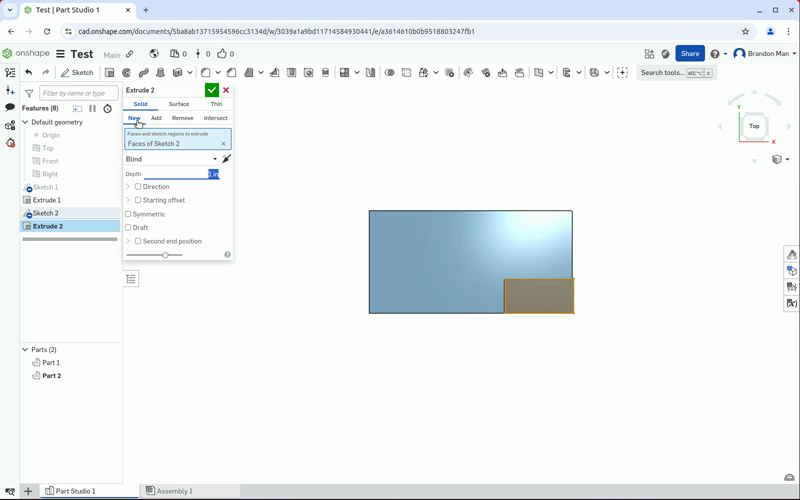
text(6.981)
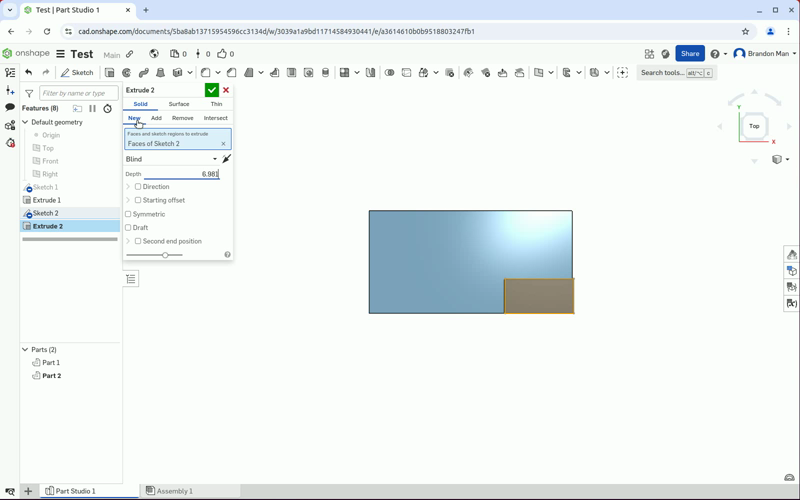
key(enter)
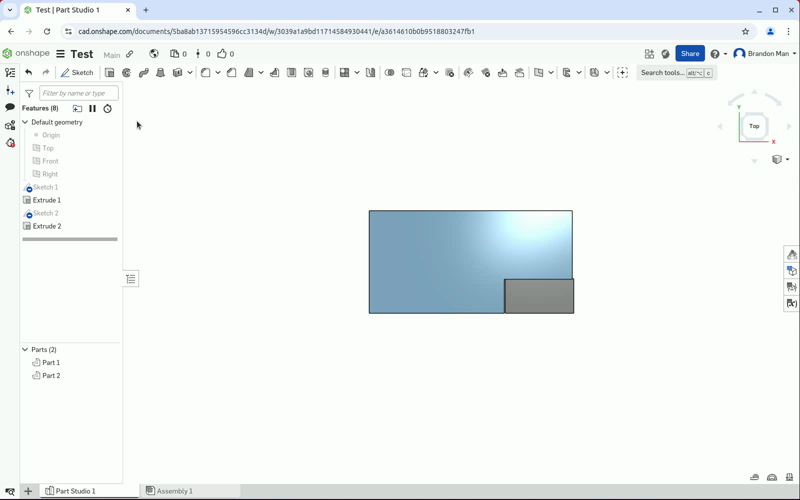
key(shift+h)
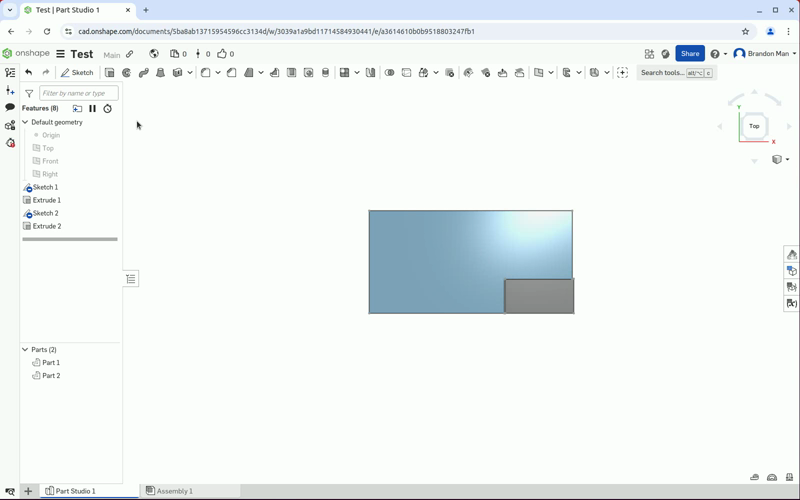
key(shift+h)
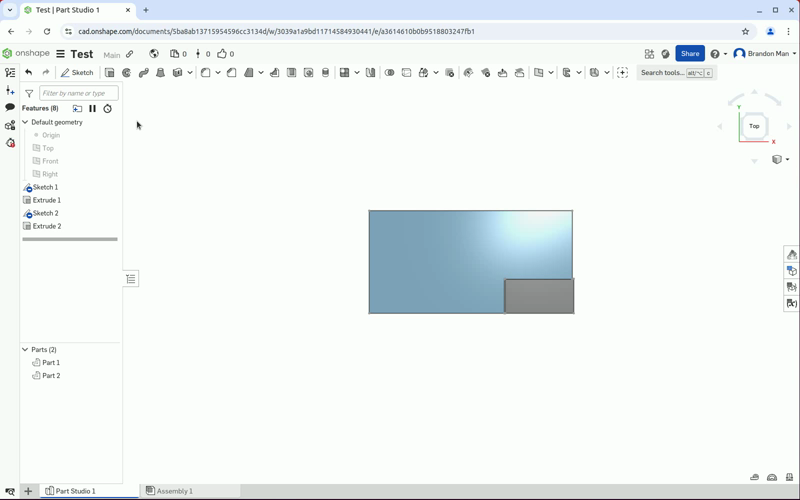
key(shift+7)
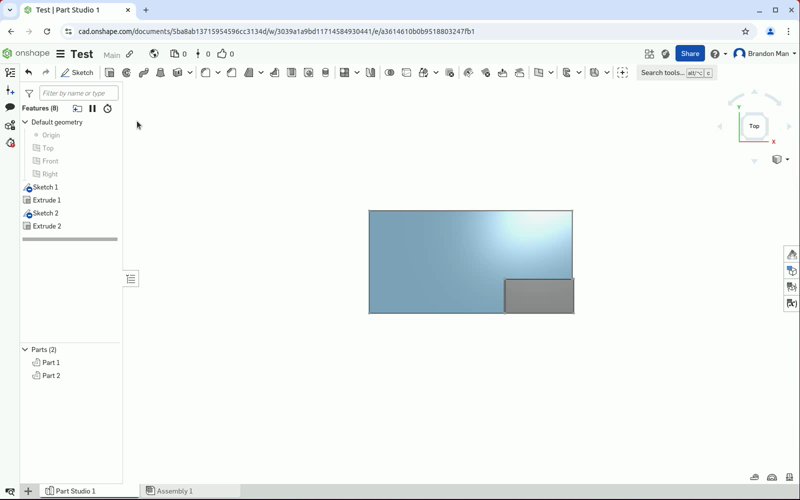
key(up, 3)
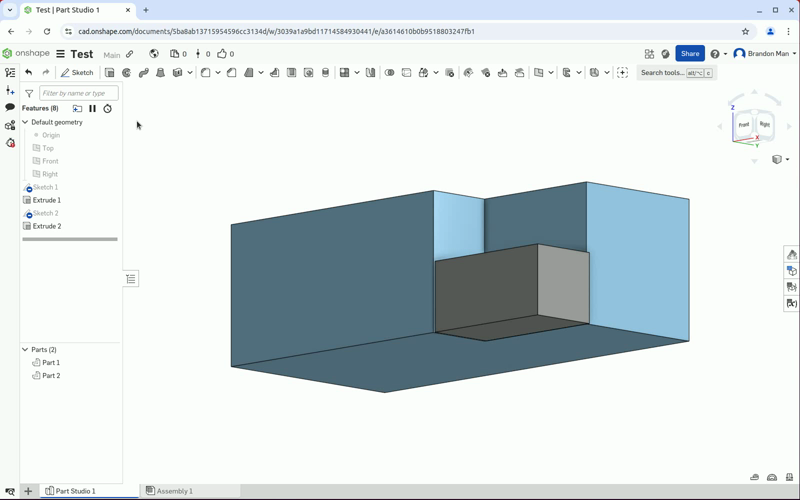
key(left, 3)
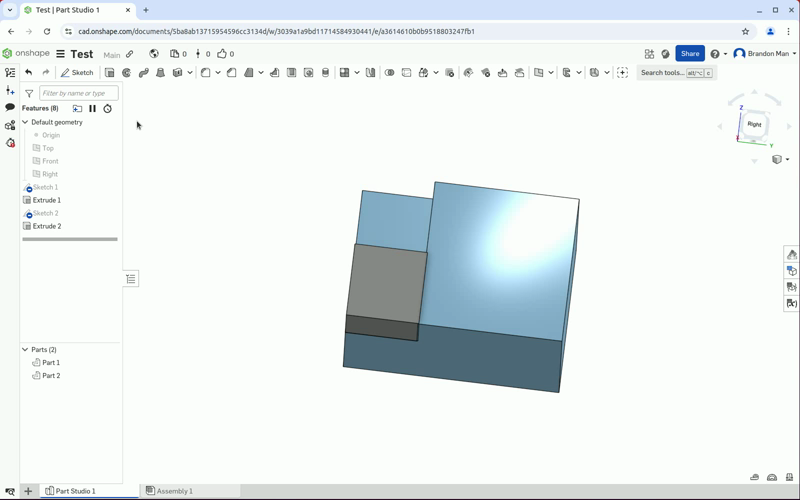
key(right, 3)
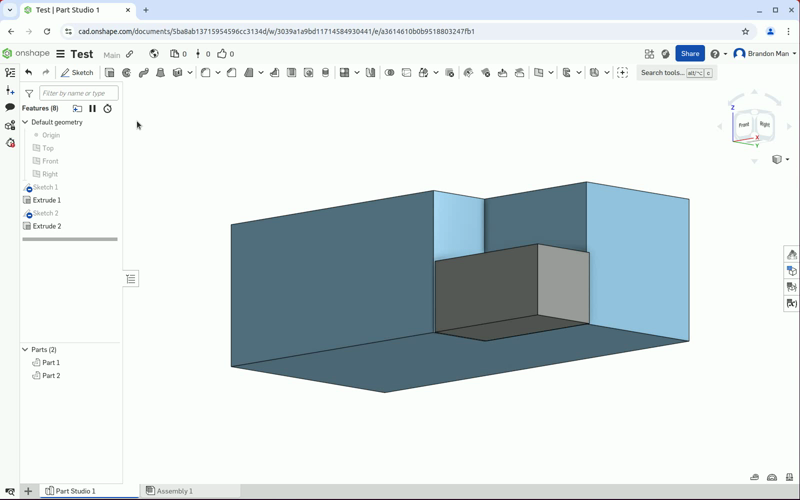
key(down, 3)
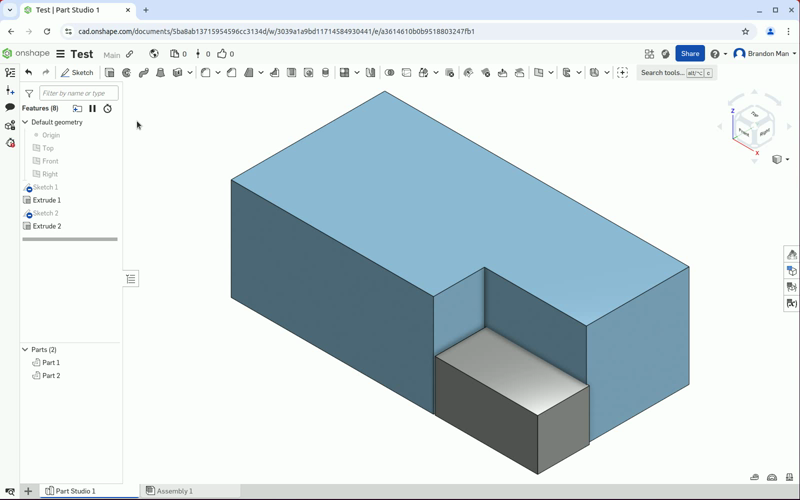
mouse_move(73, 189)
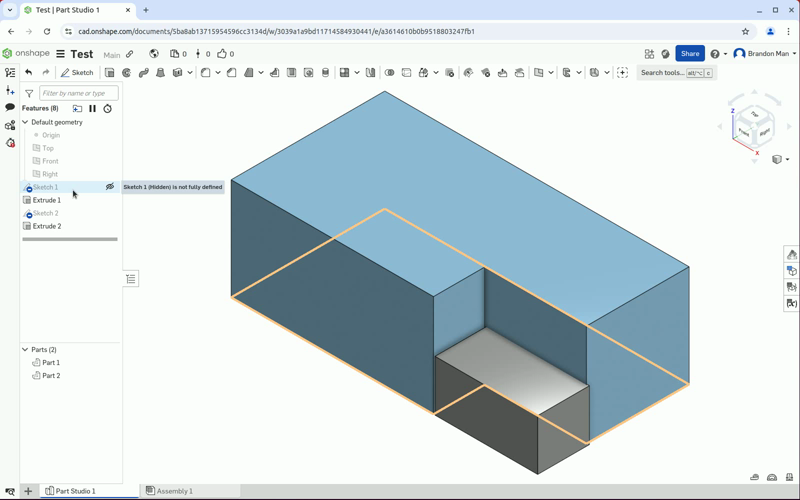
click(73, 189)